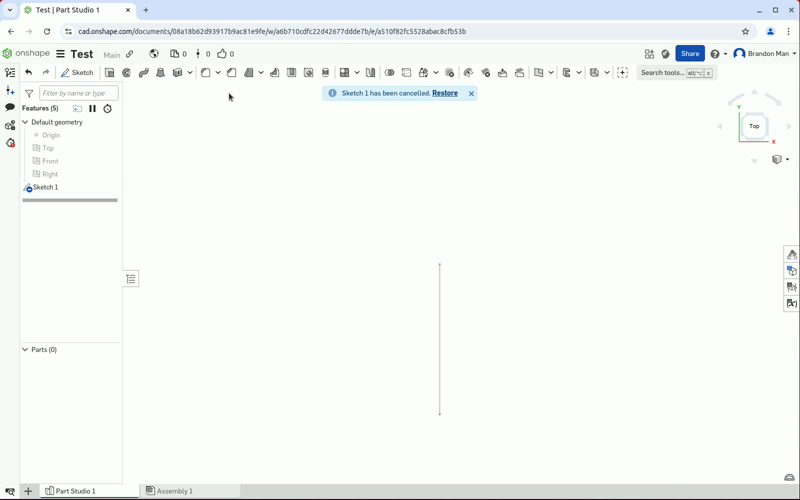
key(shift+h)
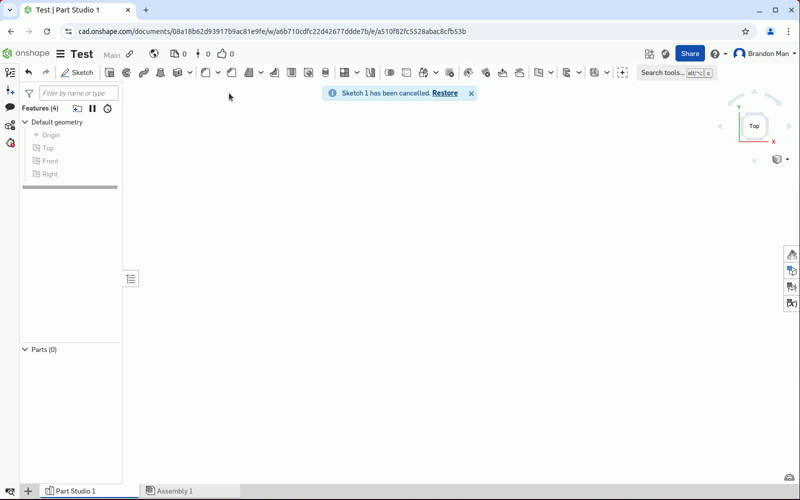
mouse_move(73, 352)
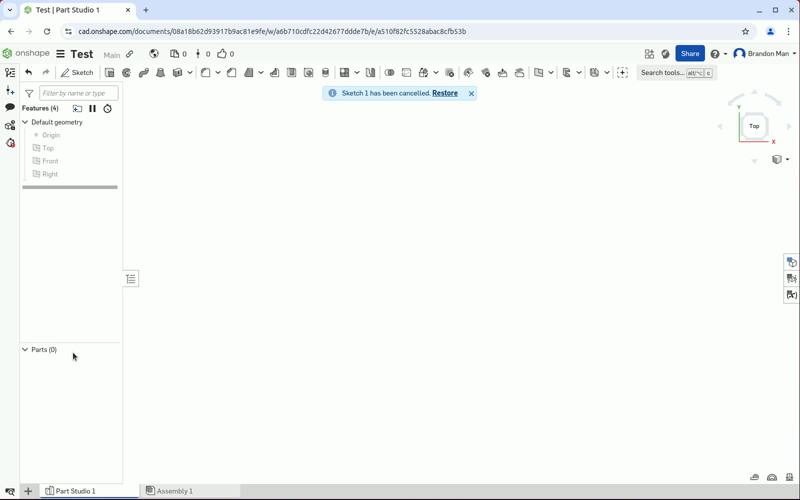
key(y)
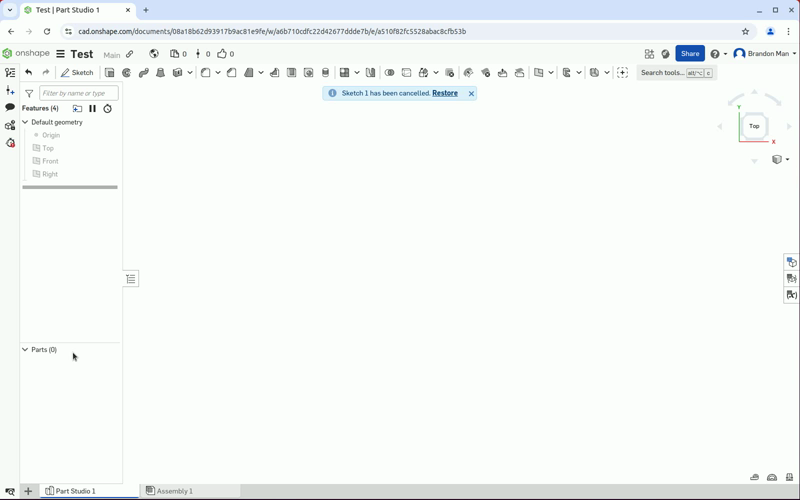
key(shift+p)
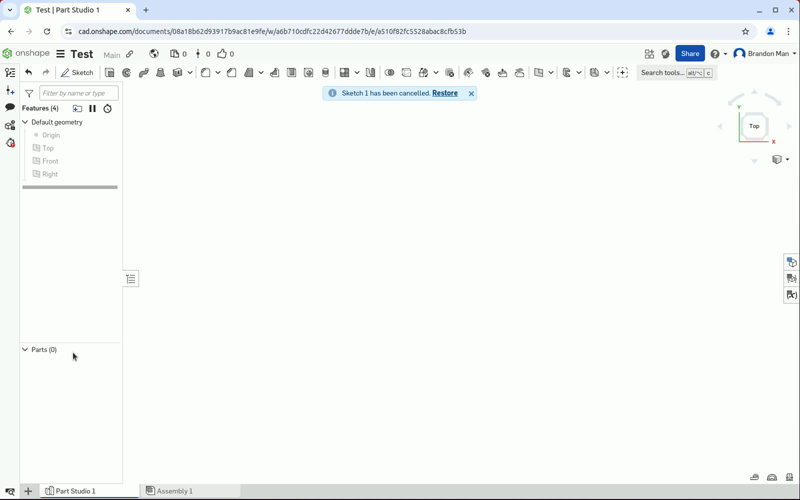
key(space)
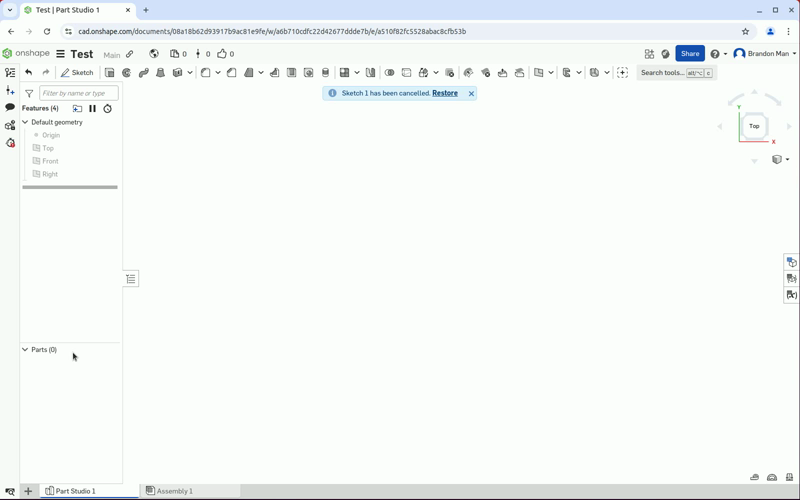
key_down(shift)
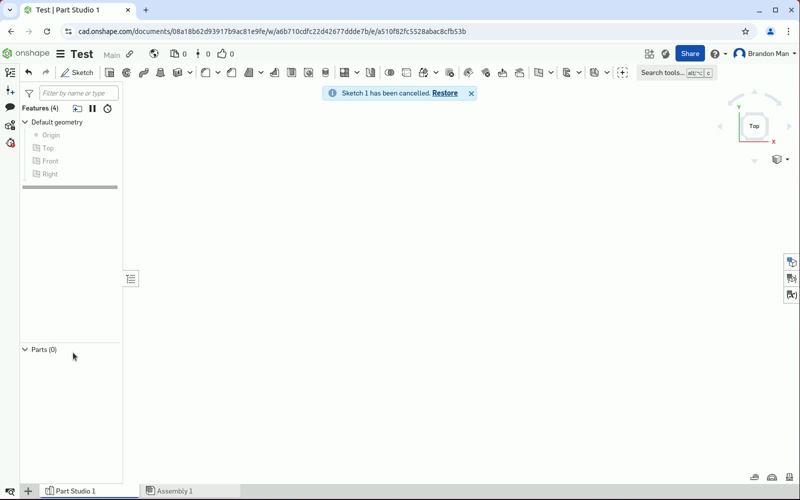
key(up)
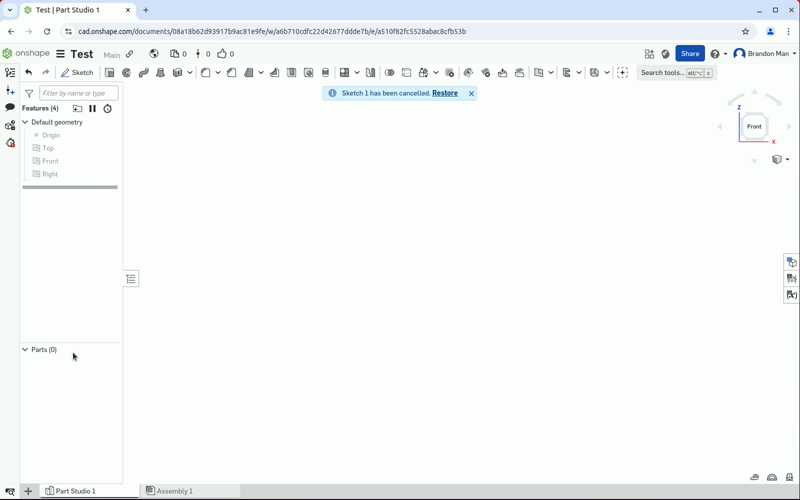
key_up(shift)
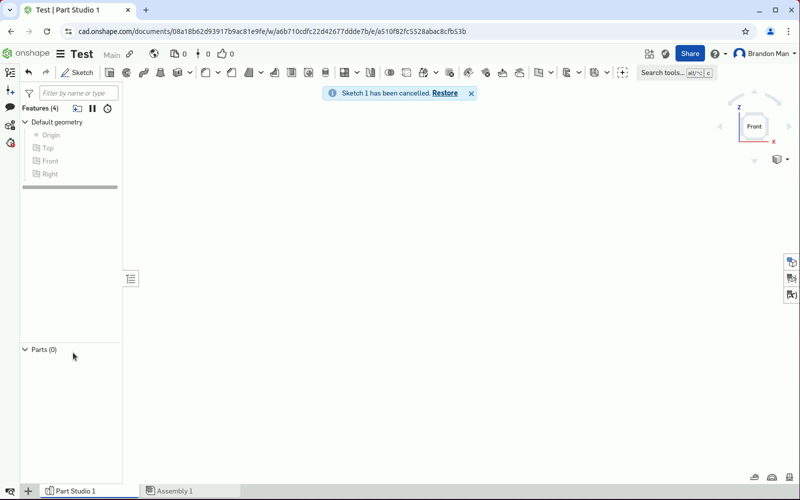
mouse_move(73, 352)
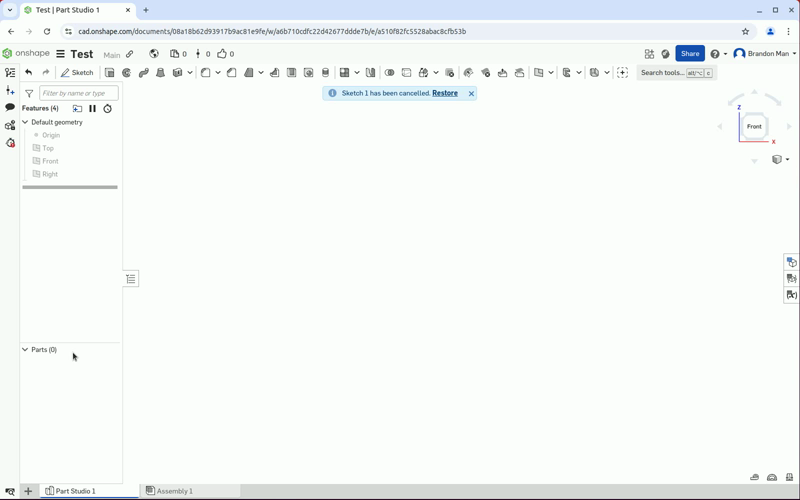
key(shift+y)
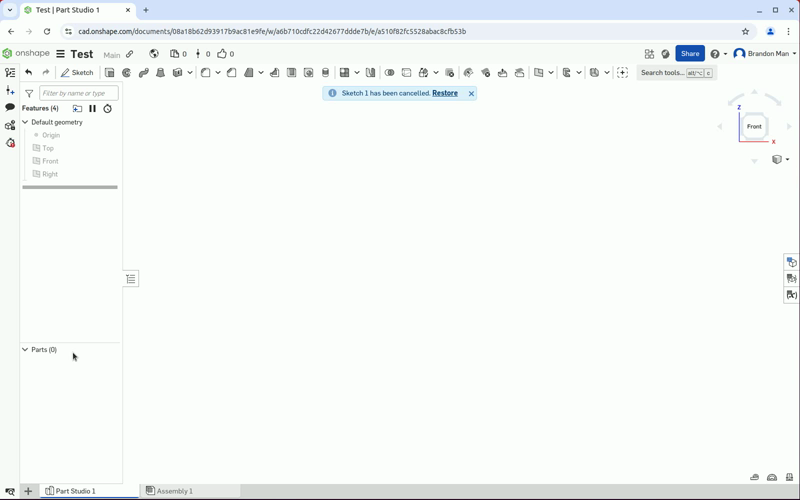
key(shift+s)
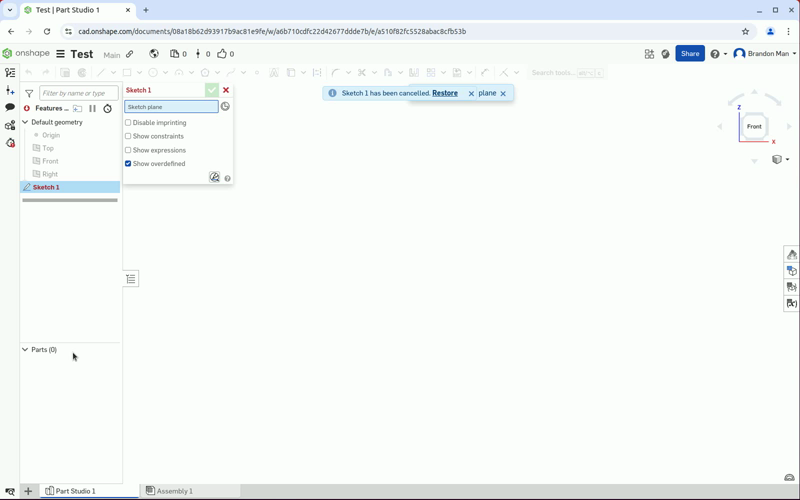
mouse_move(73, 163)
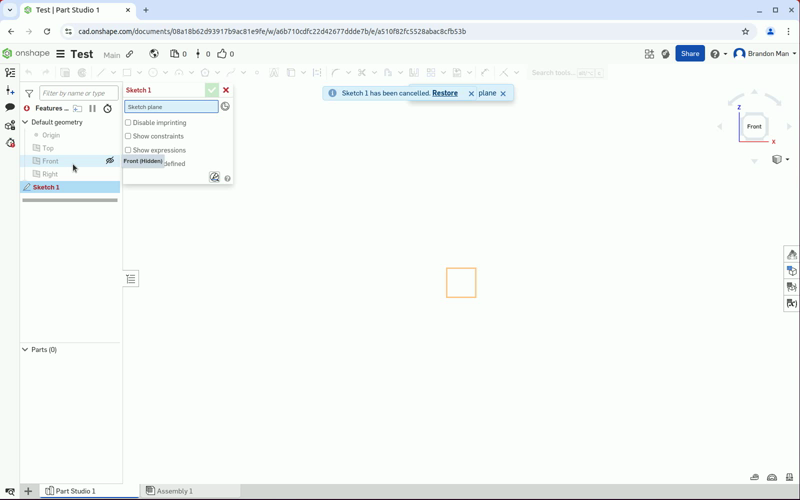
click(73, 163)
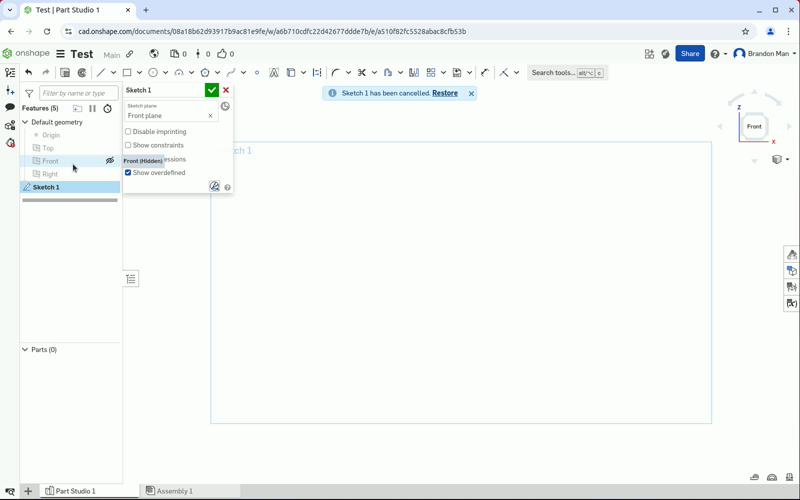
mouse_move(73, 352)
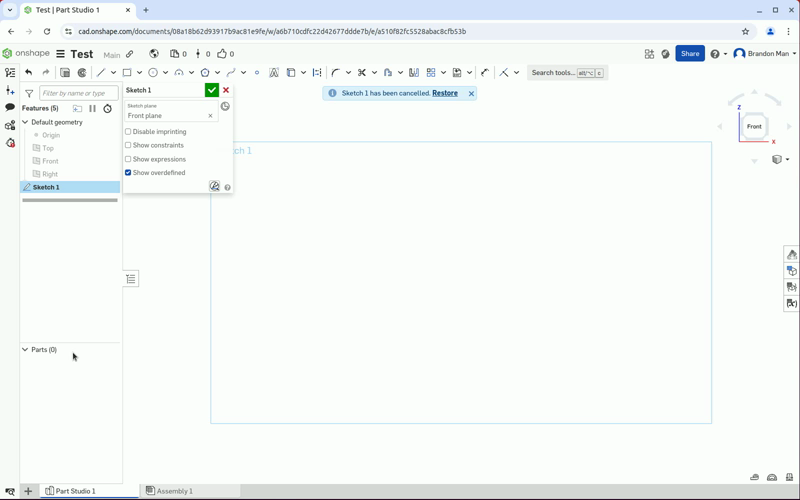
key(y)
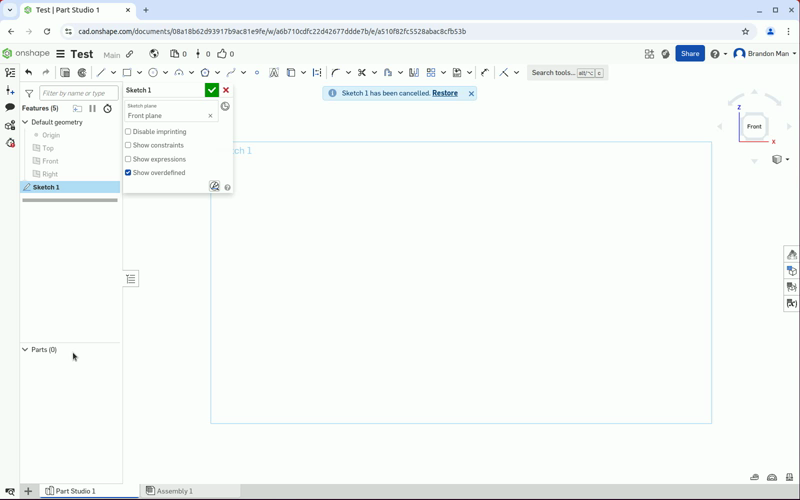
key(l)
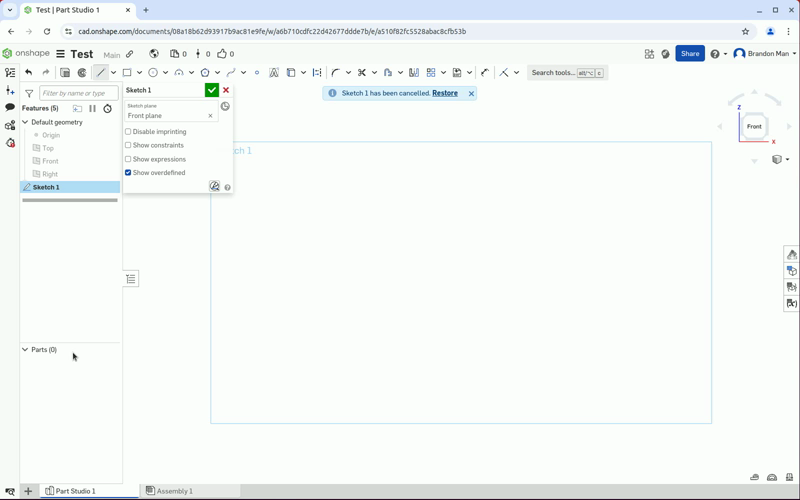
key_down(shift)
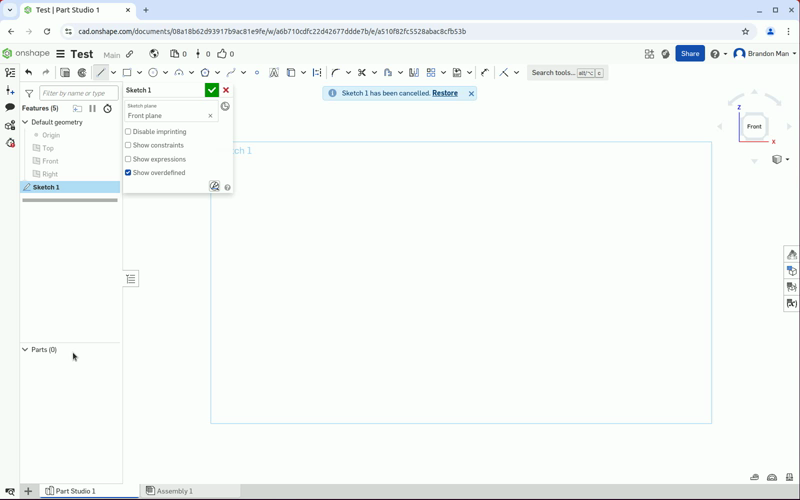
mouse_move(516, 282)
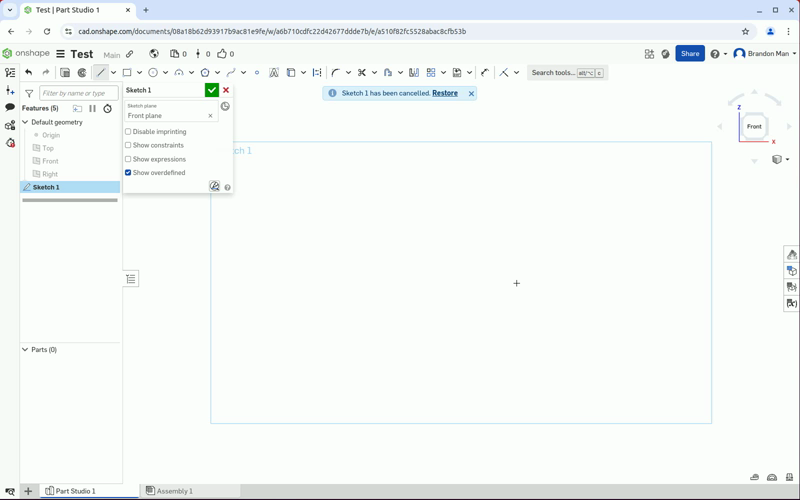
click(516, 282)
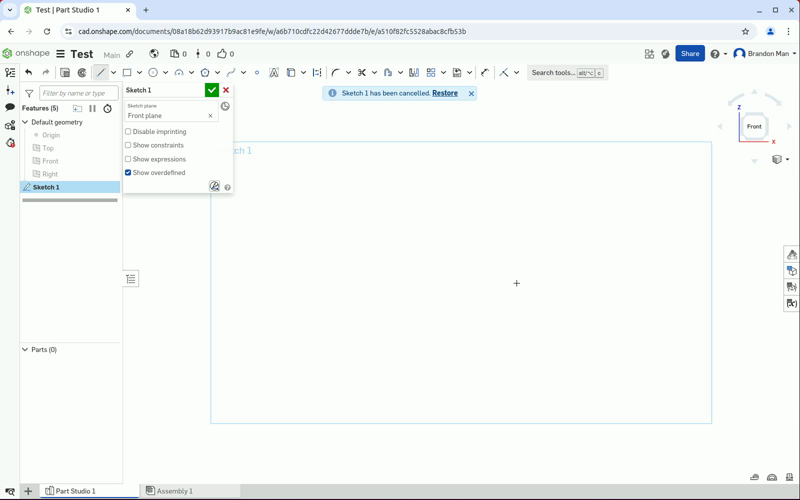
key_up(shift)
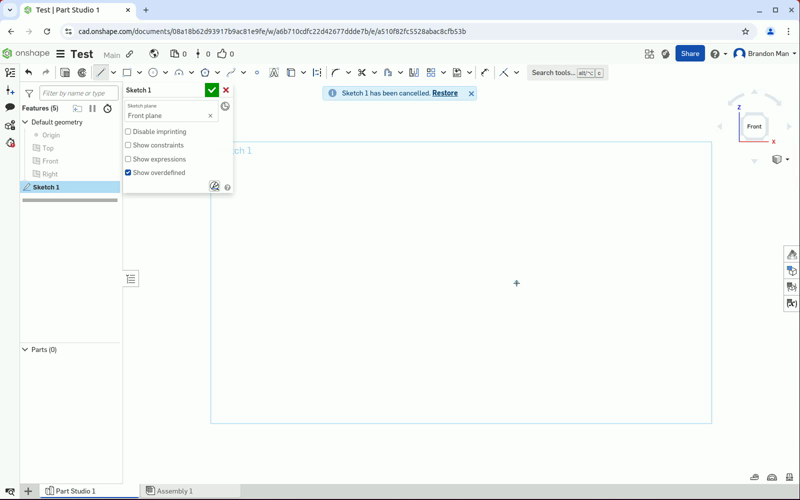
key_down(shift)
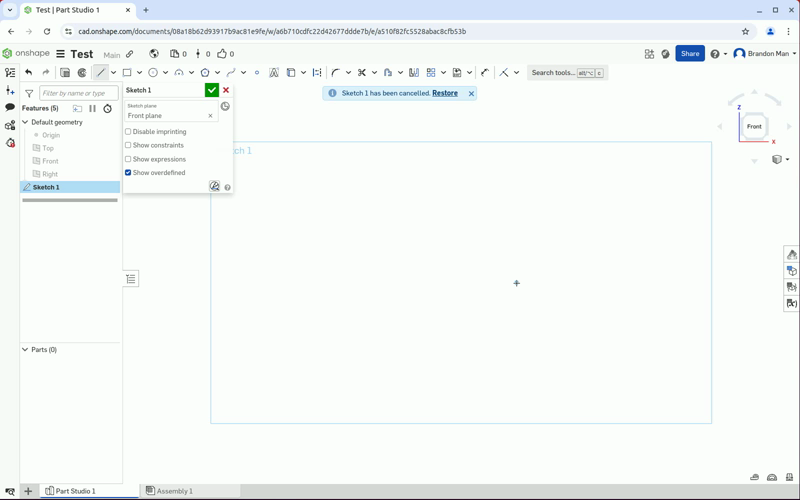
mouse_move(546, 282)
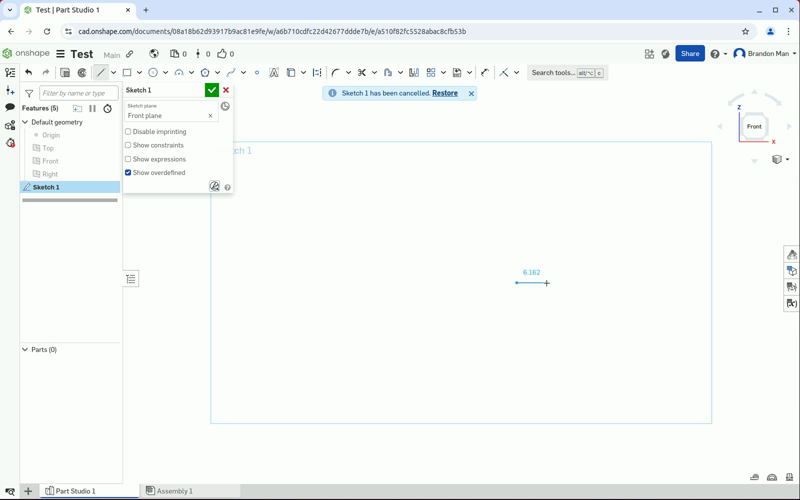
mouse_move(523, 279)
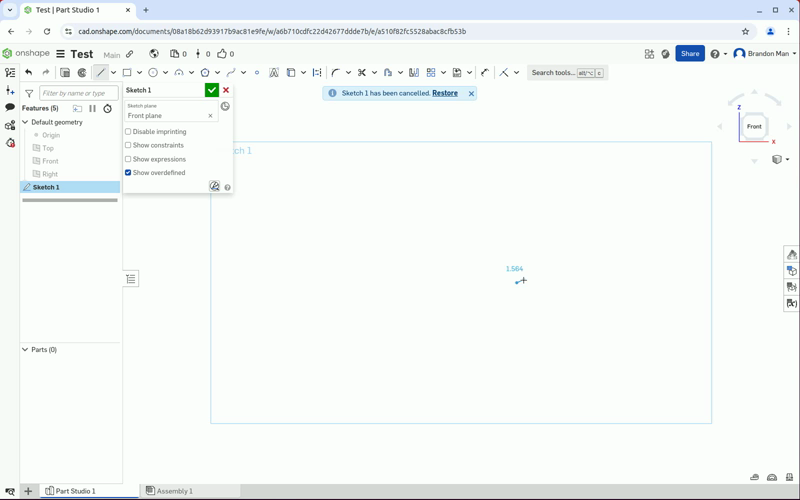
scroll(6)
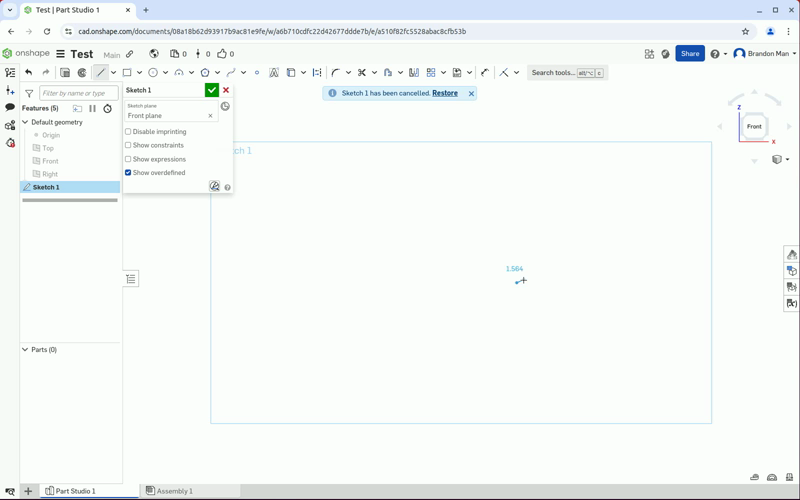
scroll(6)
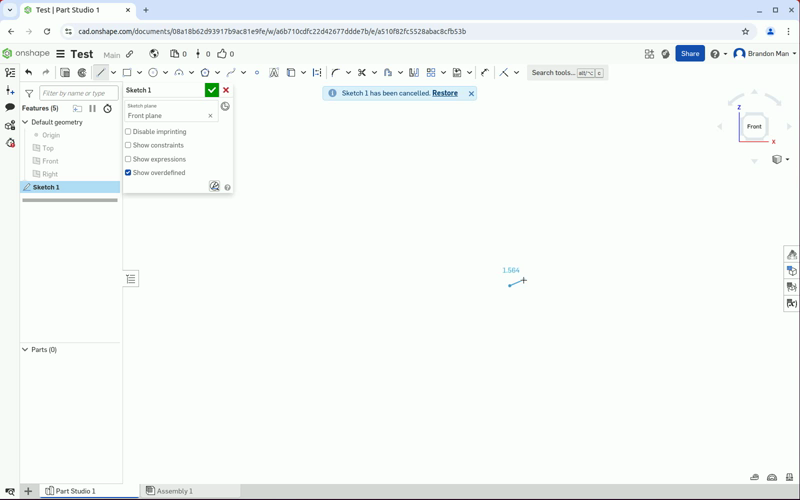
scroll(6)
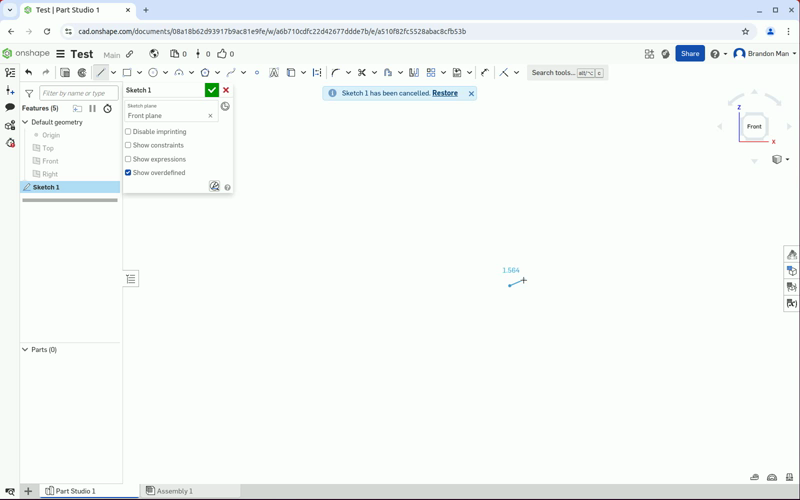
scroll(6)
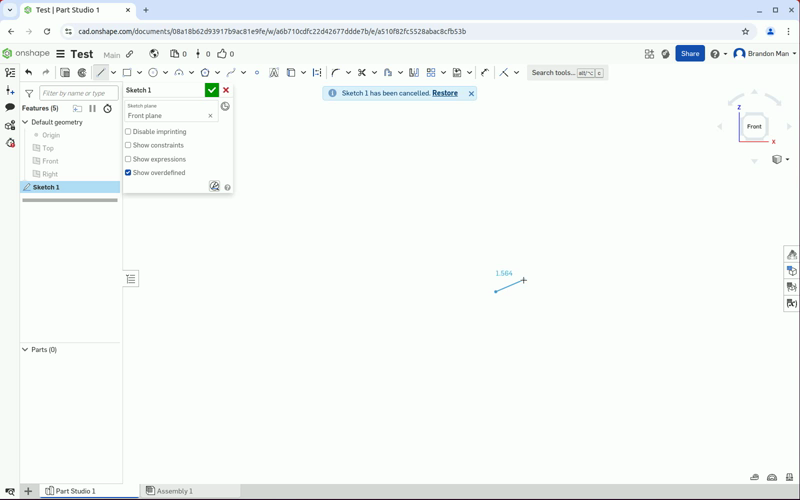
scroll(6)
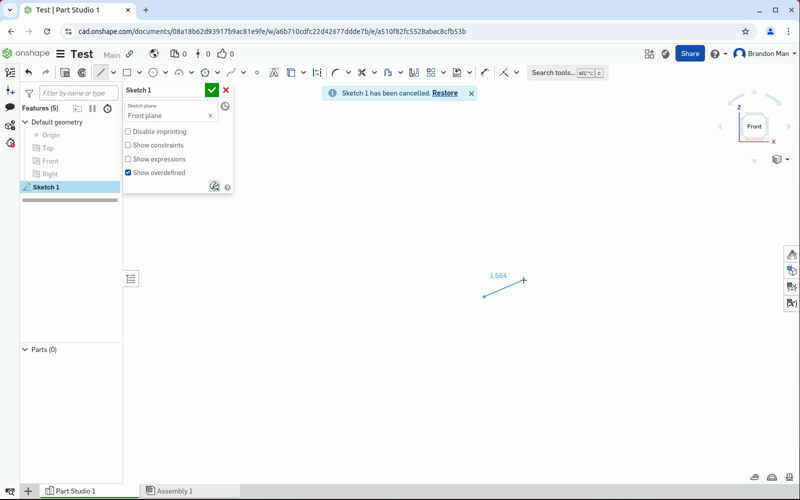
scroll(6)
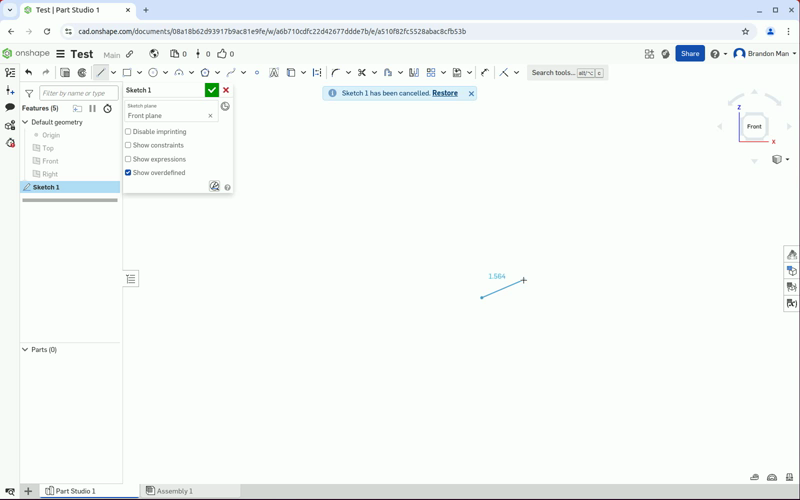
scroll(6)
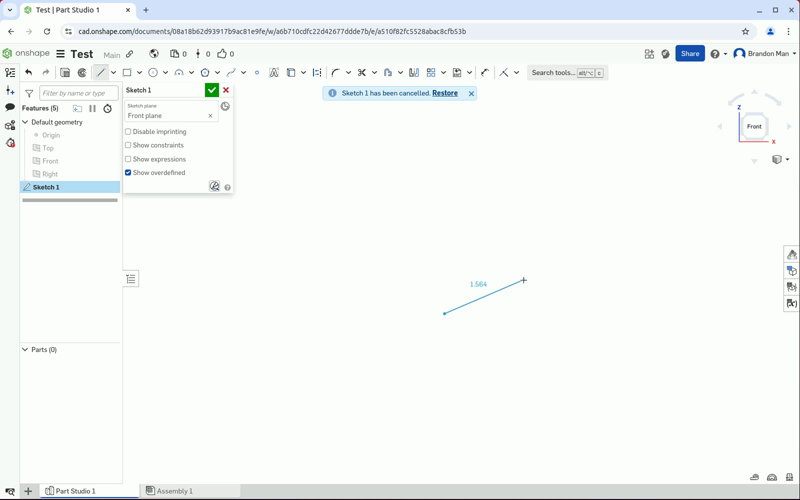
click(523, 279)
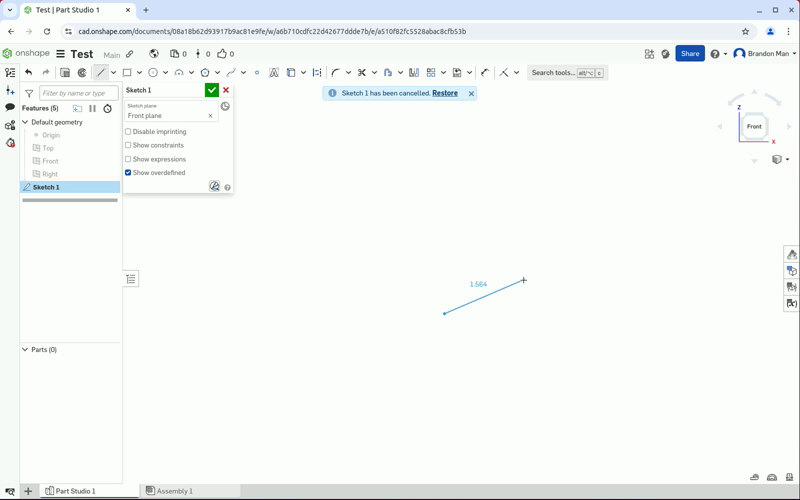
scroll(-6)
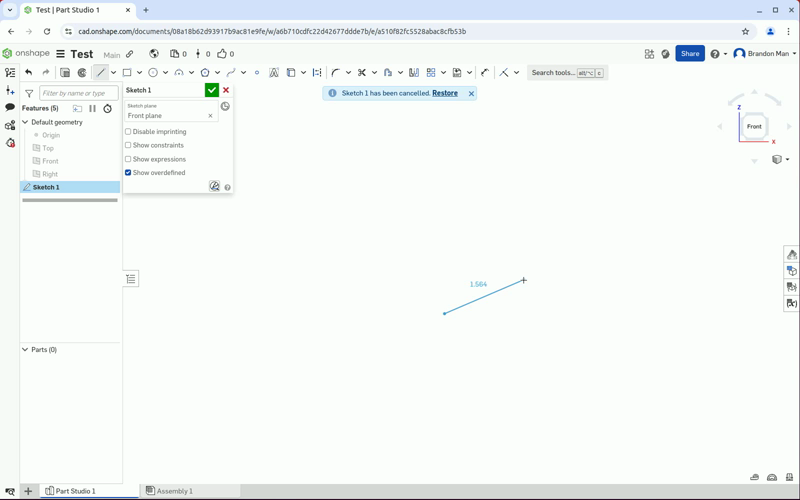
scroll(-6)
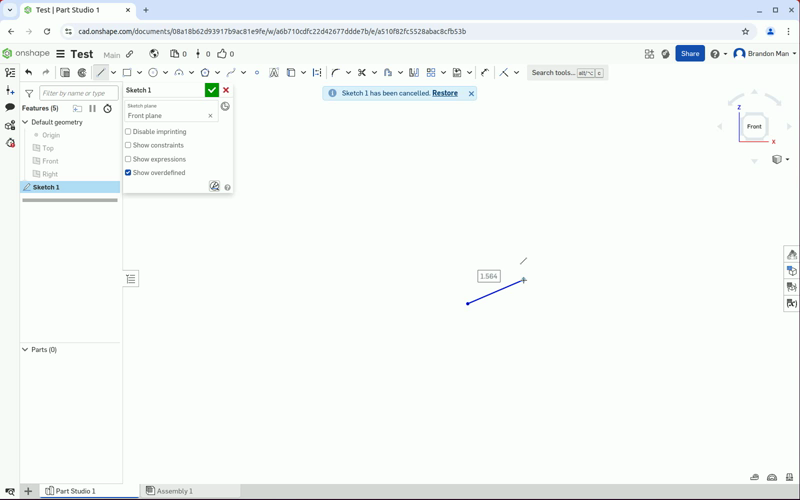
scroll(-6)
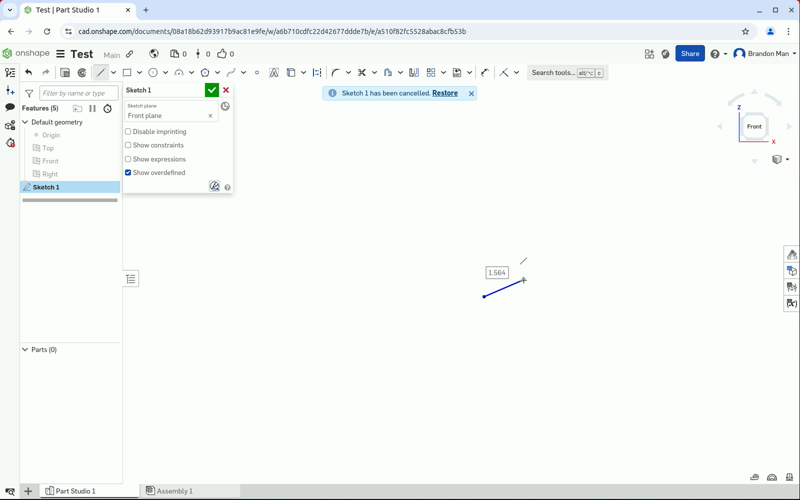
scroll(-6)
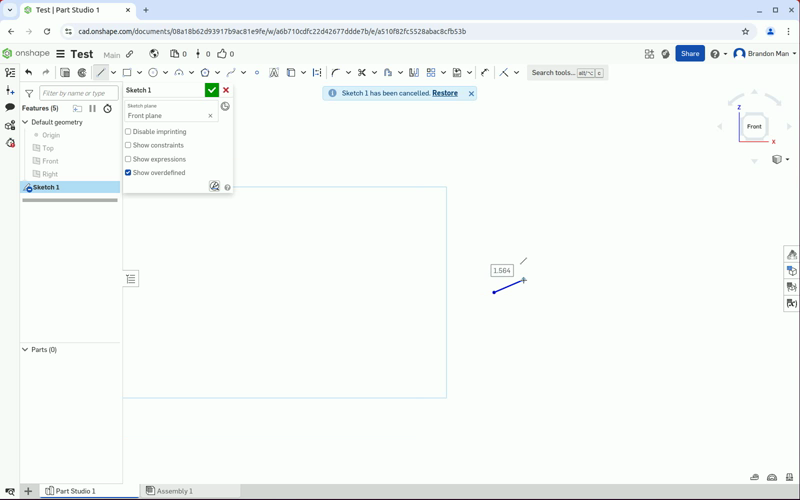
scroll(-6)
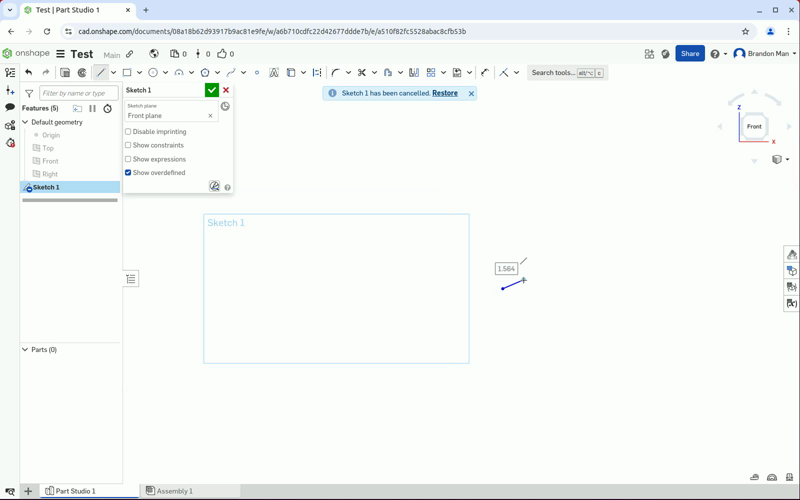
scroll(-6)
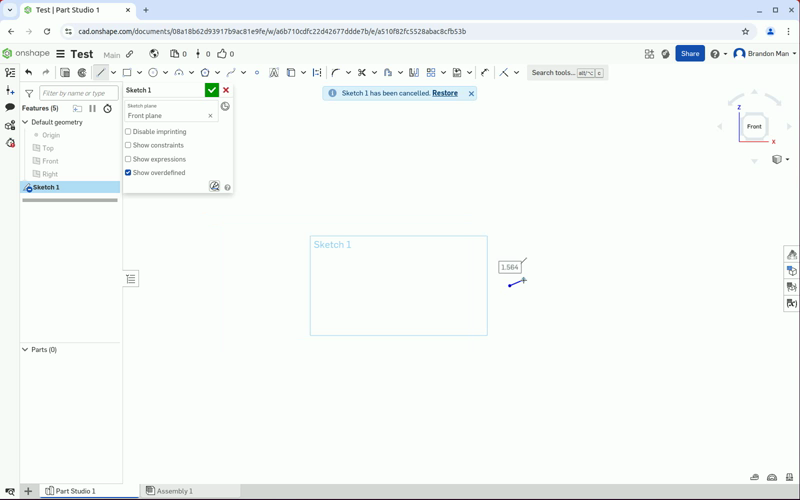
scroll(-6)
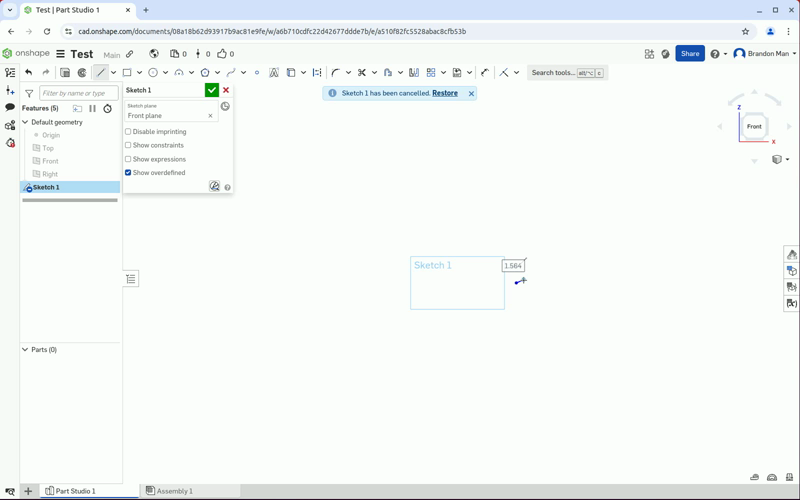
key_up(shift)
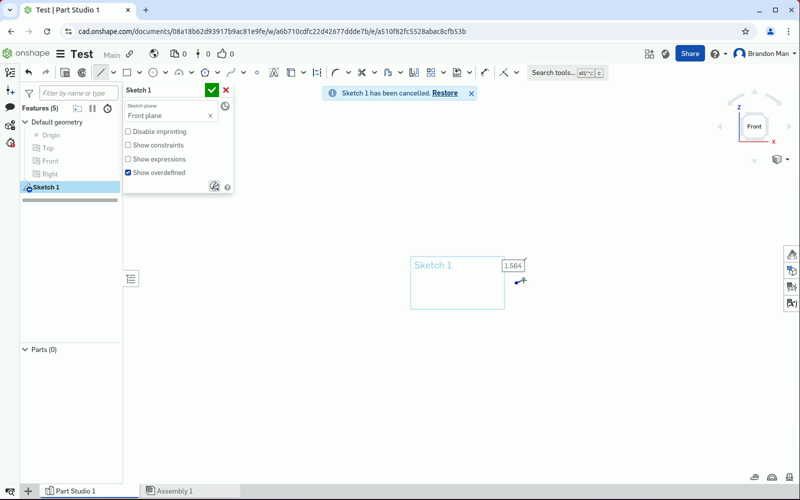
key_down(shift)
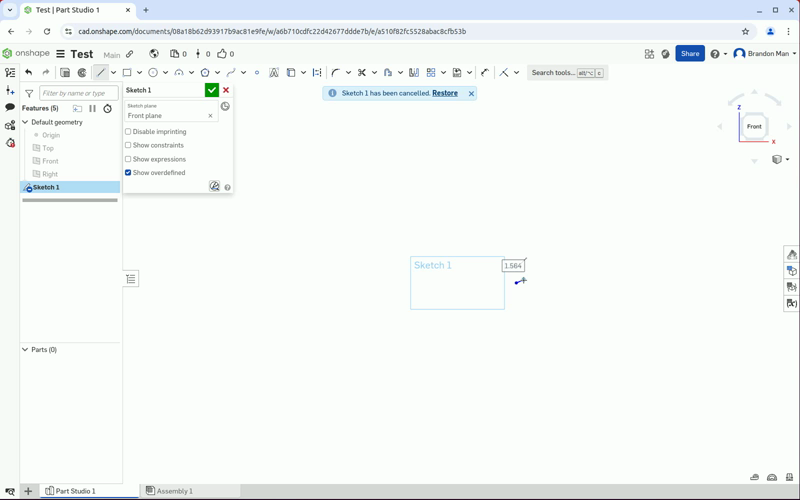
mouse_move(553, 279)
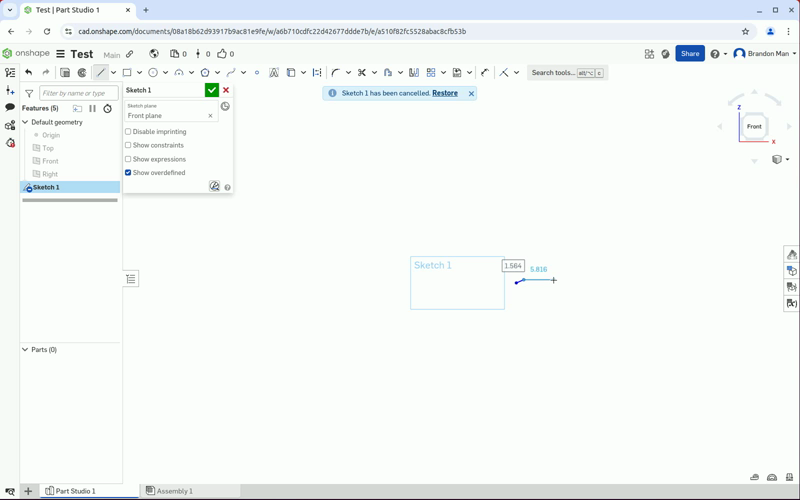
mouse_move(573, 277)
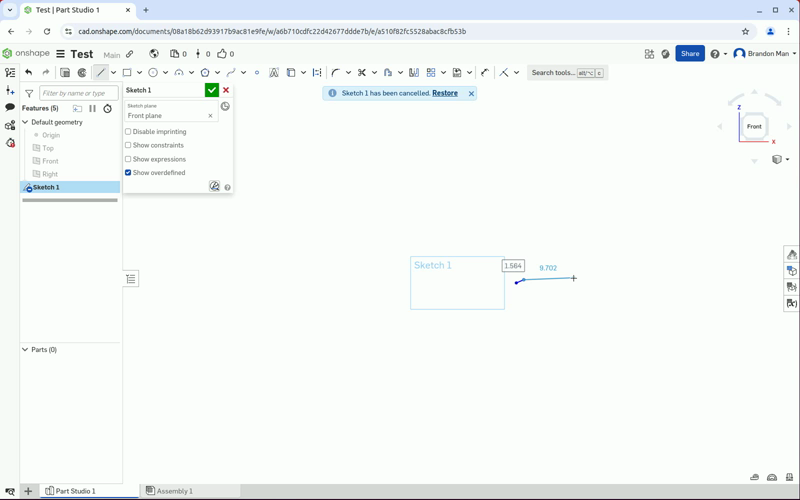
click(573, 277)
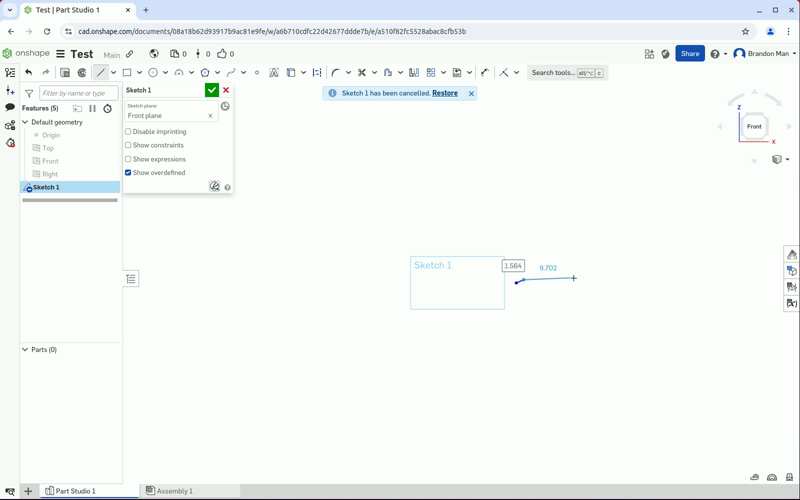
key_up(shift)
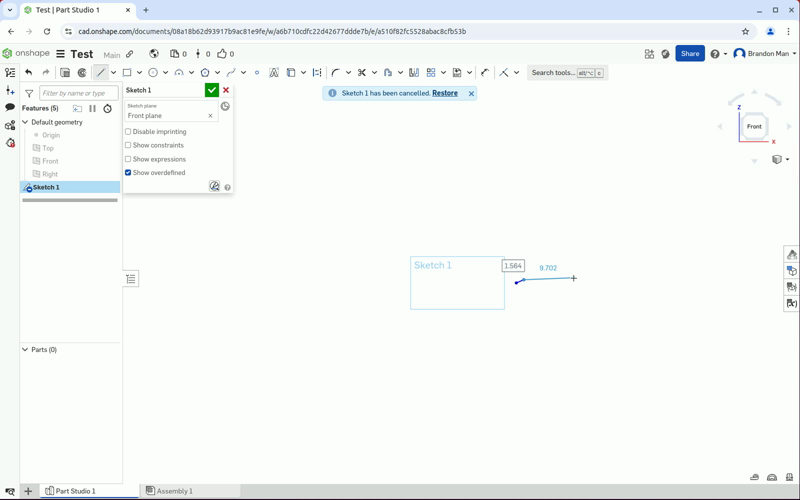
key_down(shift)
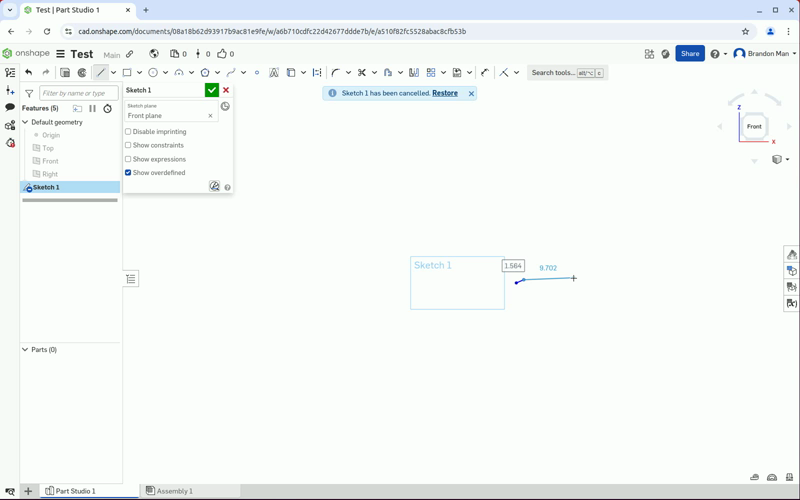
mouse_move(589, 277)
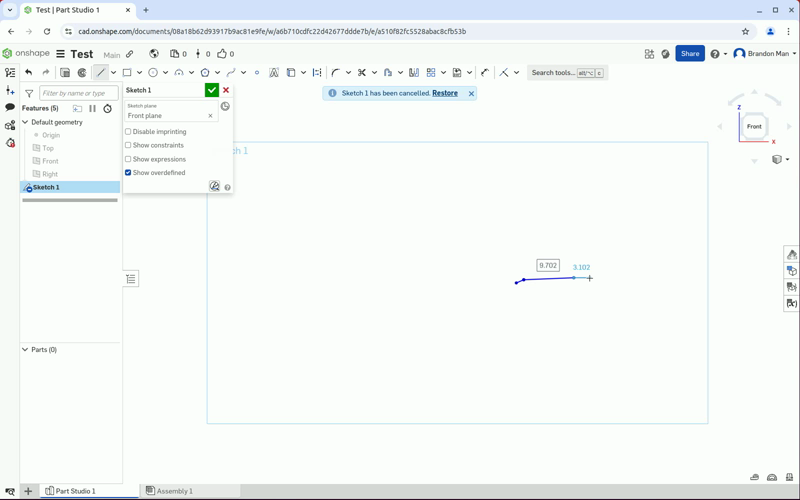
mouse_move(573, 267)
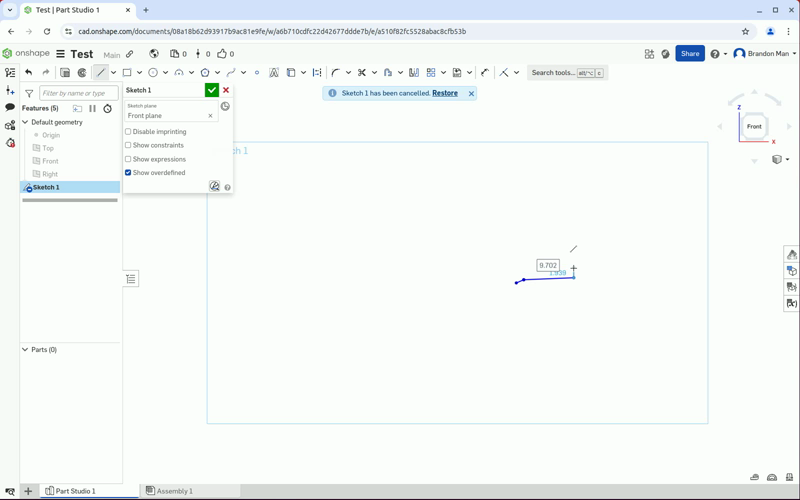
click(573, 267)
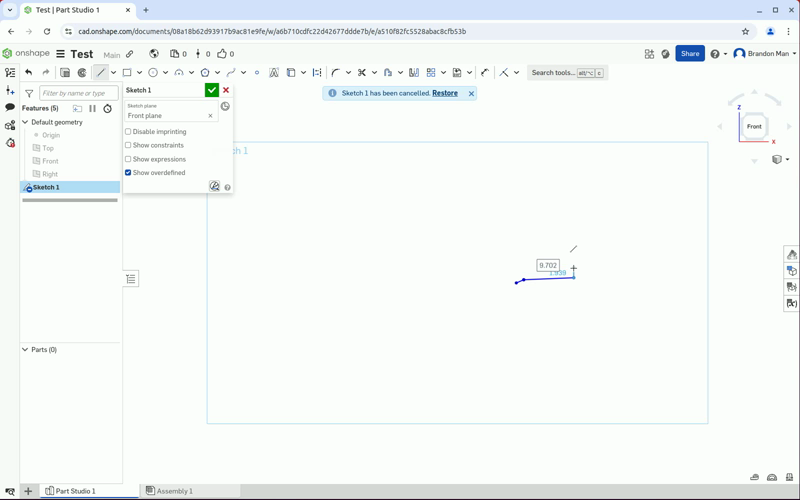
key_up(shift)
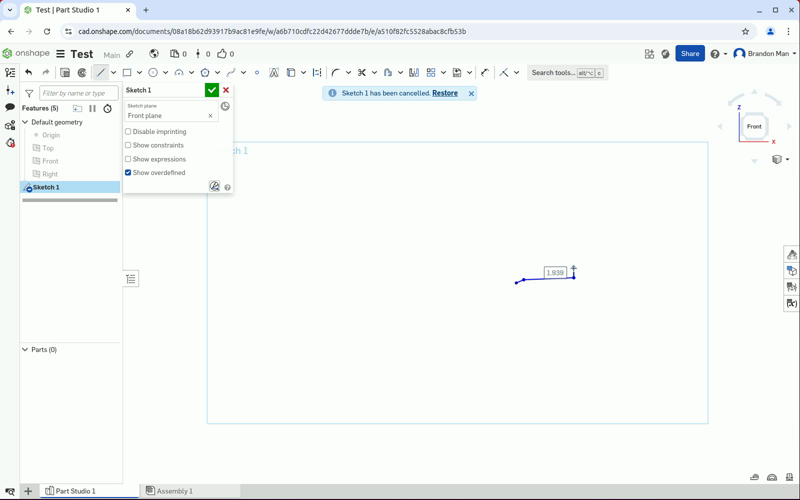
key_down(shift)
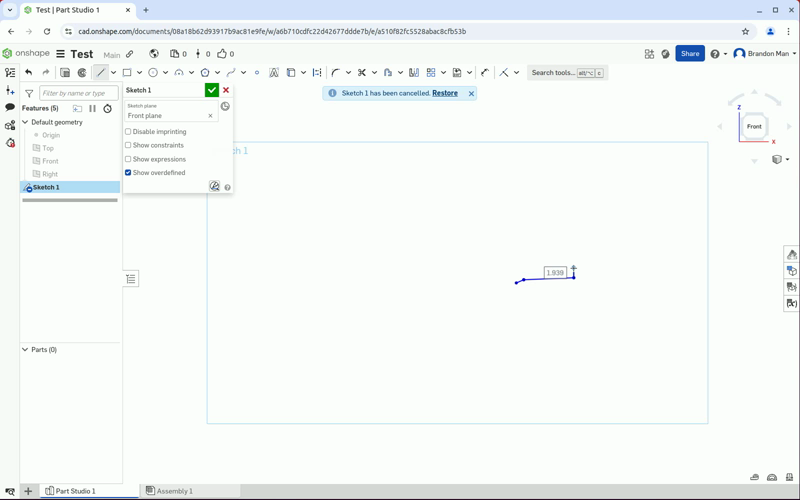
mouse_move(589, 267)
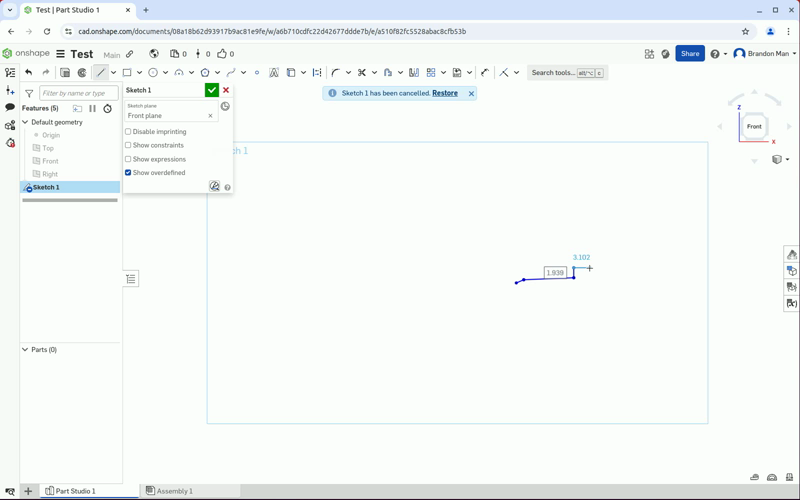
mouse_move(516, 255)
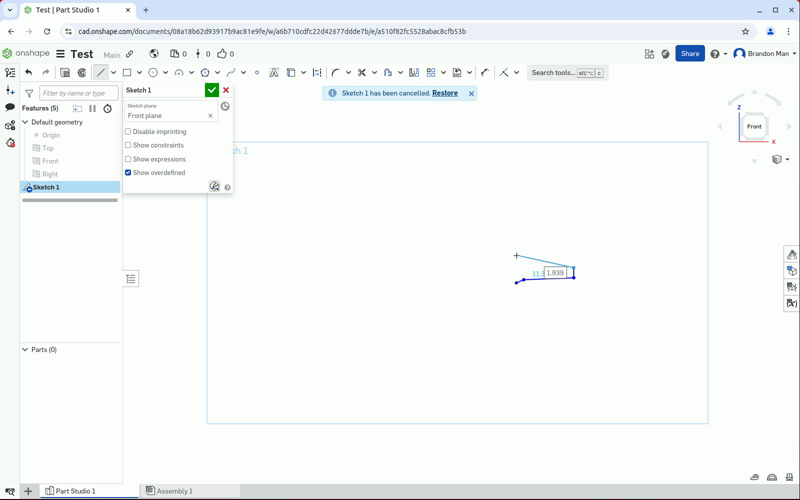
click(516, 255)
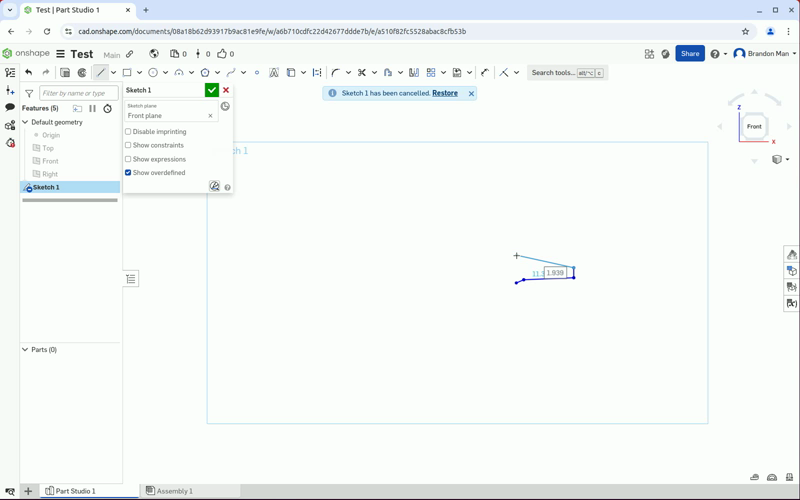
key_up(shift)
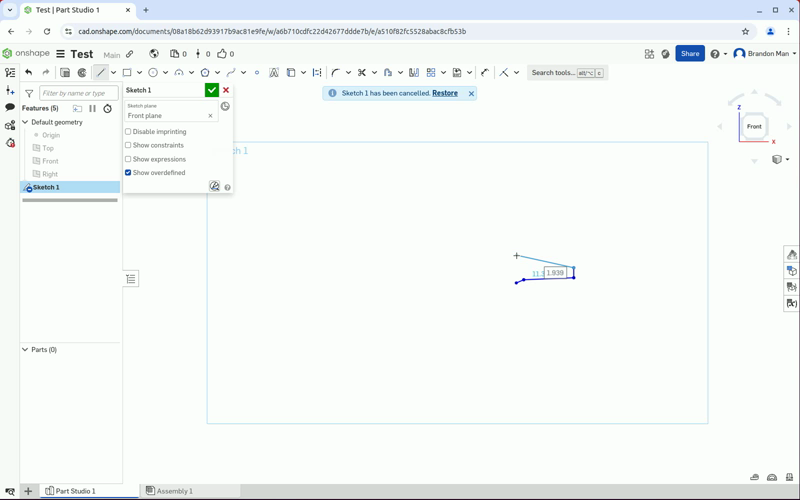
mouse_move(546, 255)
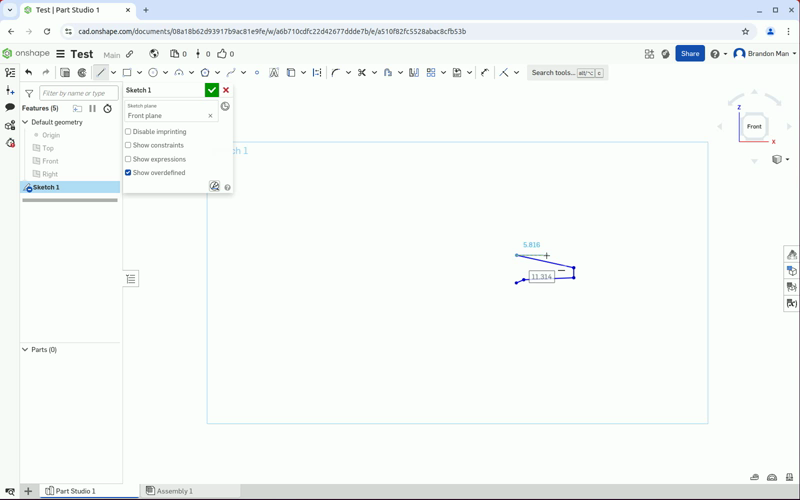
key_down(shift)
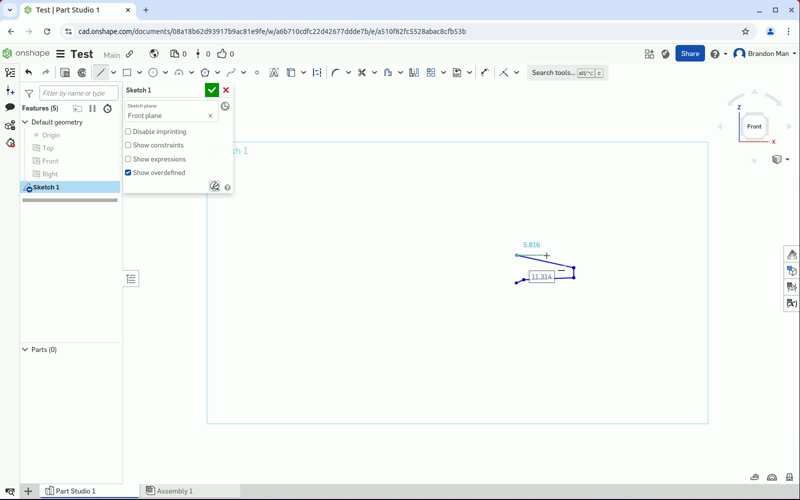
mouse_move(516, 282)
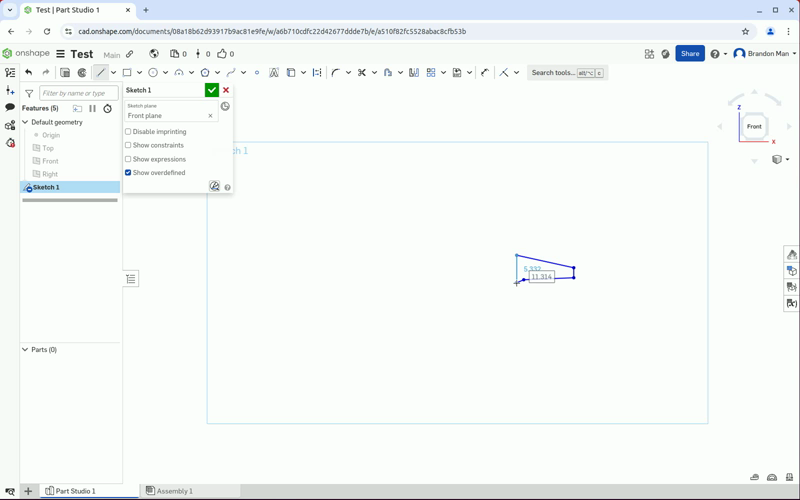
key_up(shift)
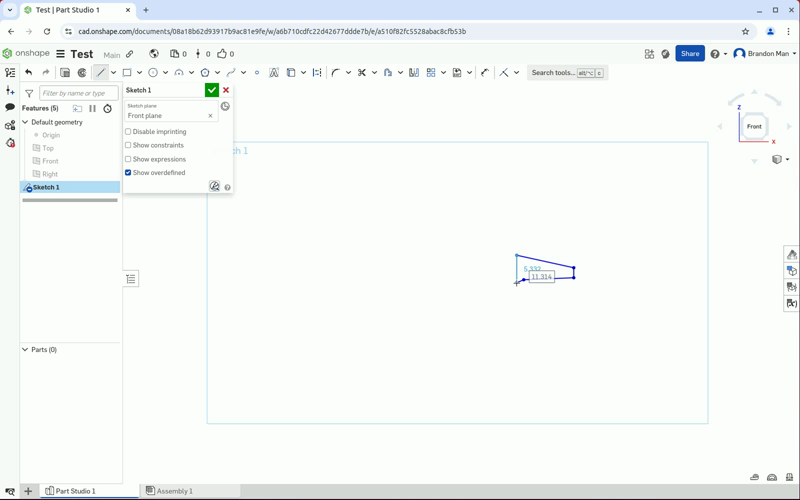
click(516, 282)
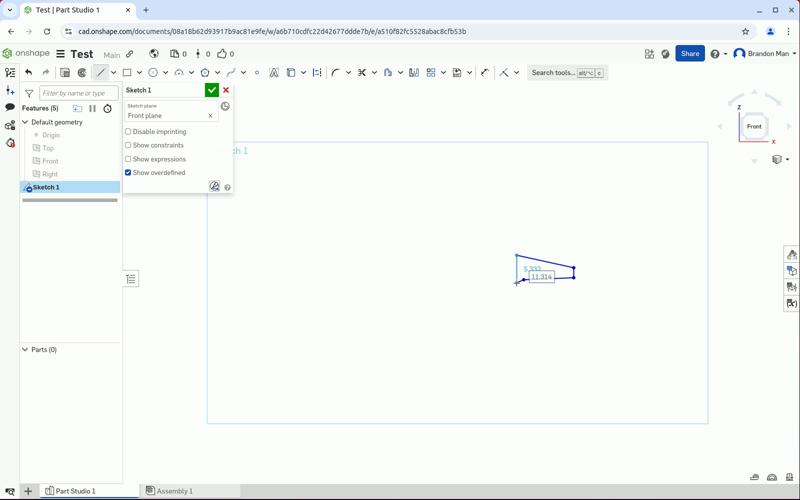
key(esc)
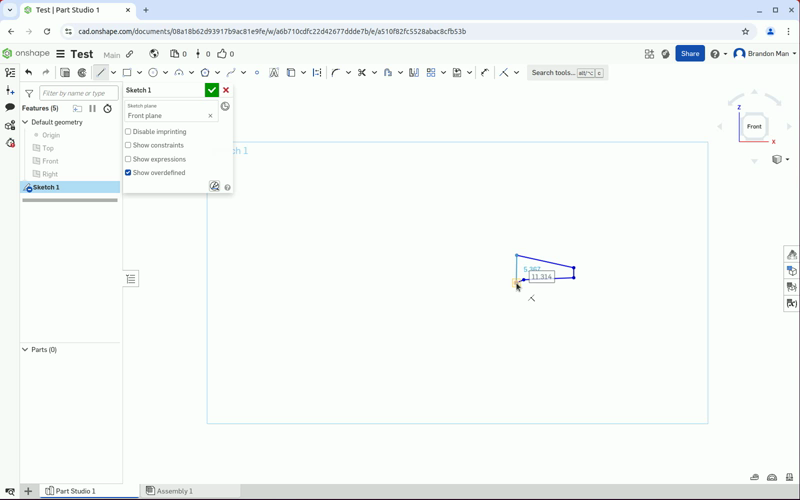
mouse_move(533, 264)
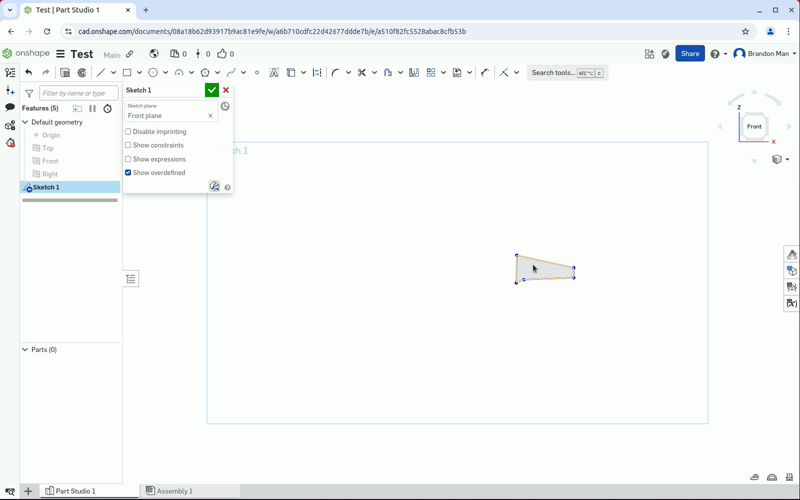
scroll(6)
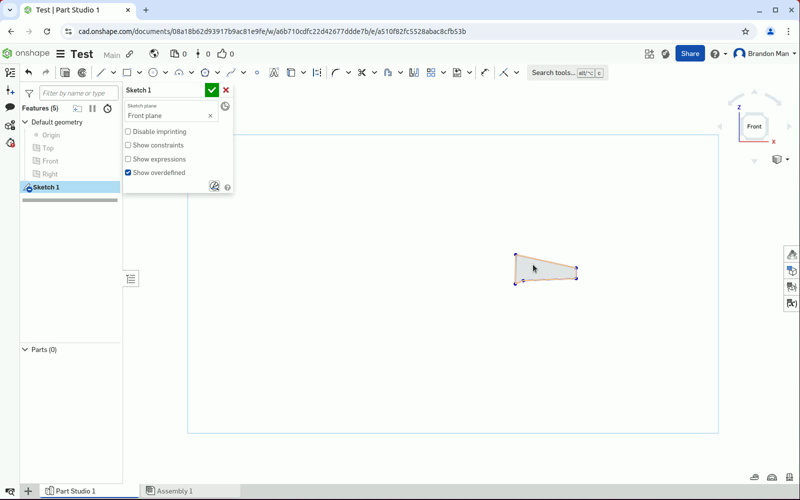
scroll(6)
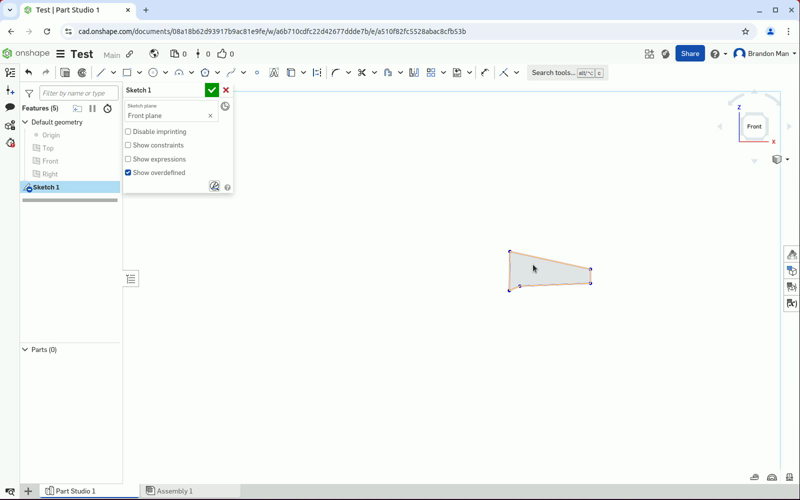
scroll(6)
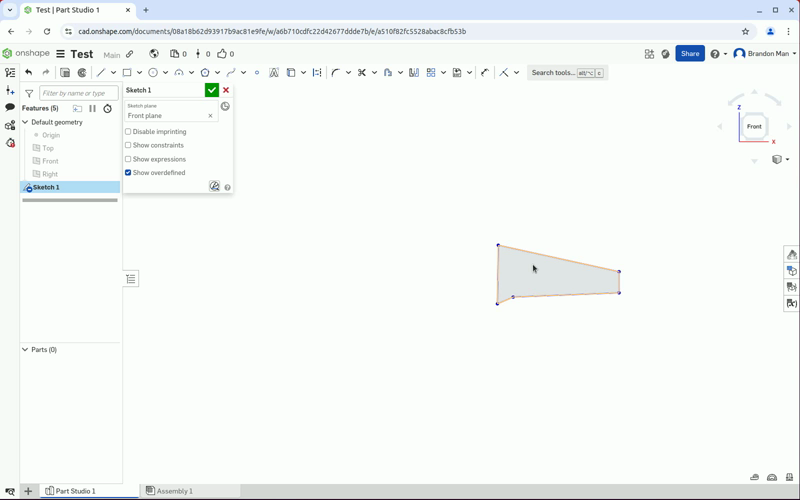
scroll(6)
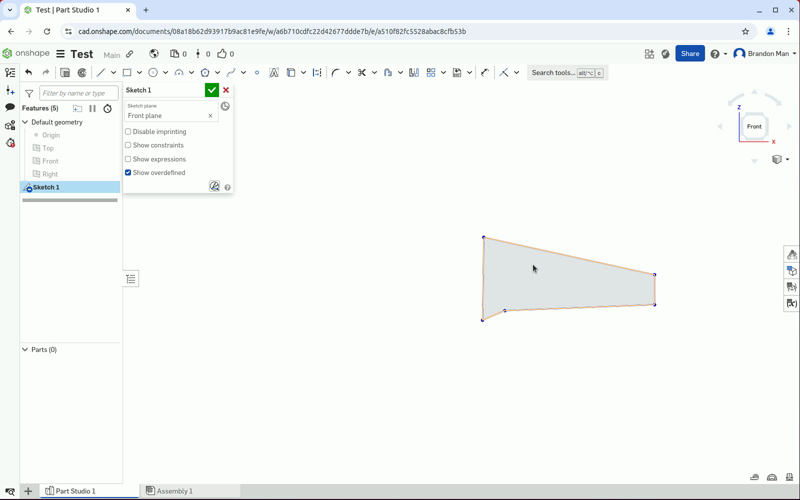
scroll(6)
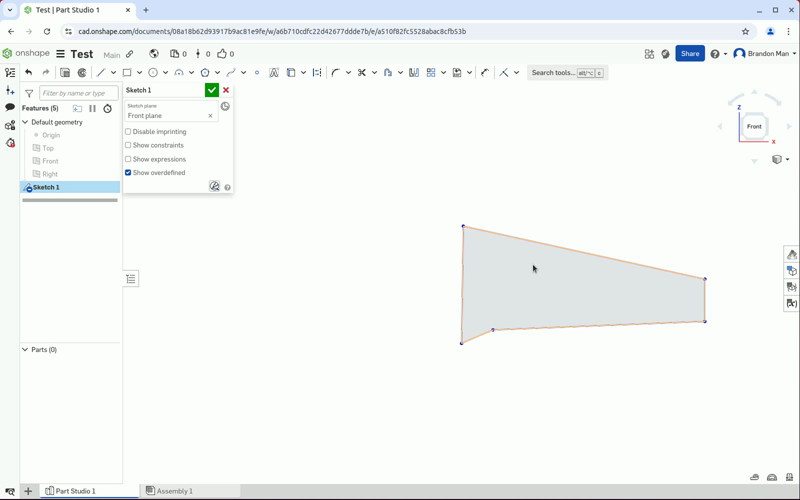
scroll(6)
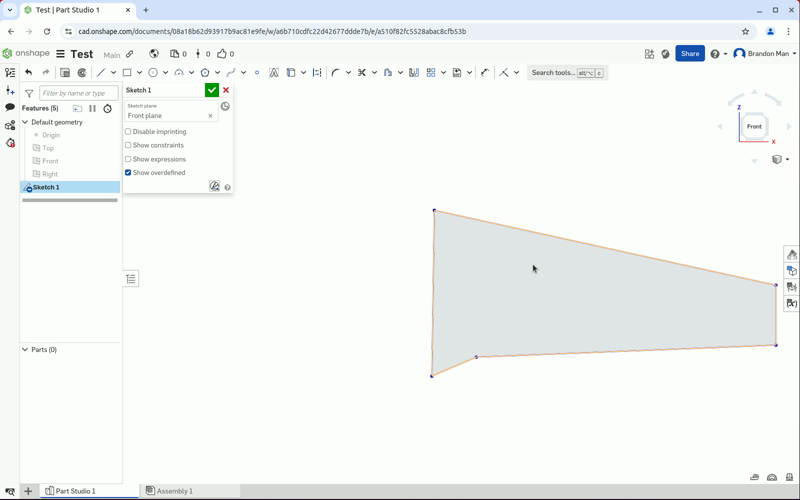
scroll(6)
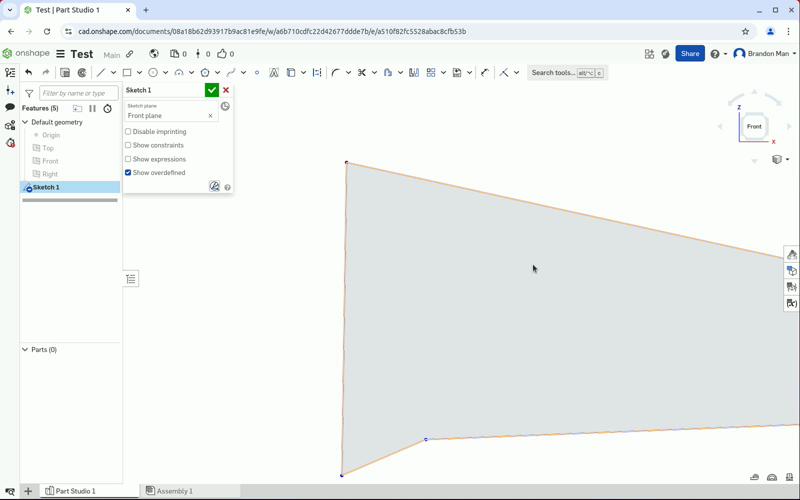
click(533, 264)
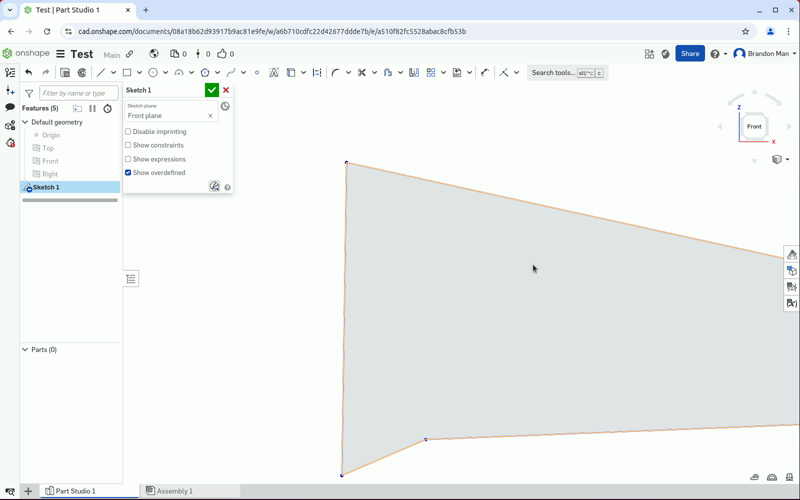
scroll(-6)
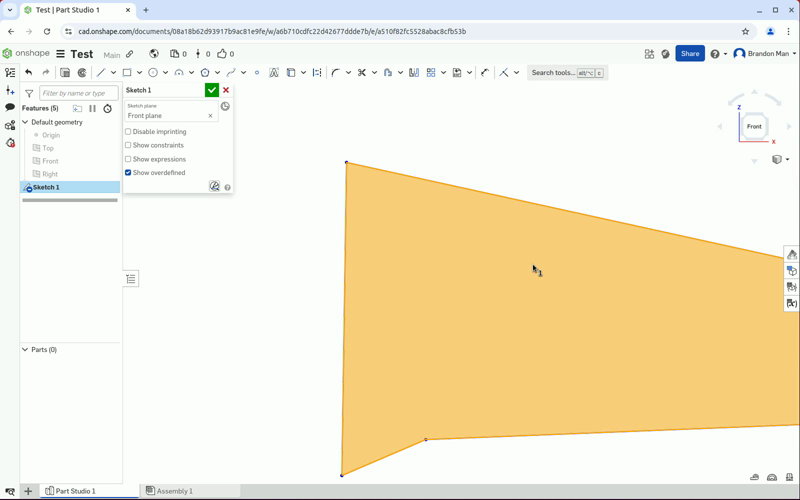
scroll(-6)
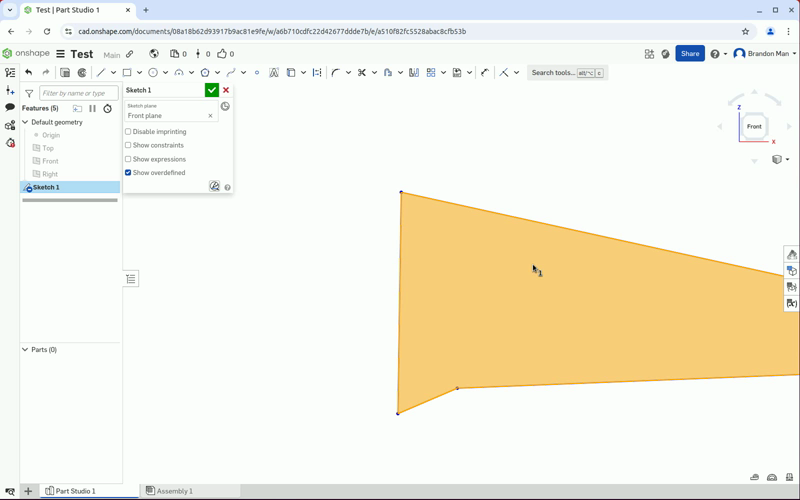
scroll(-6)
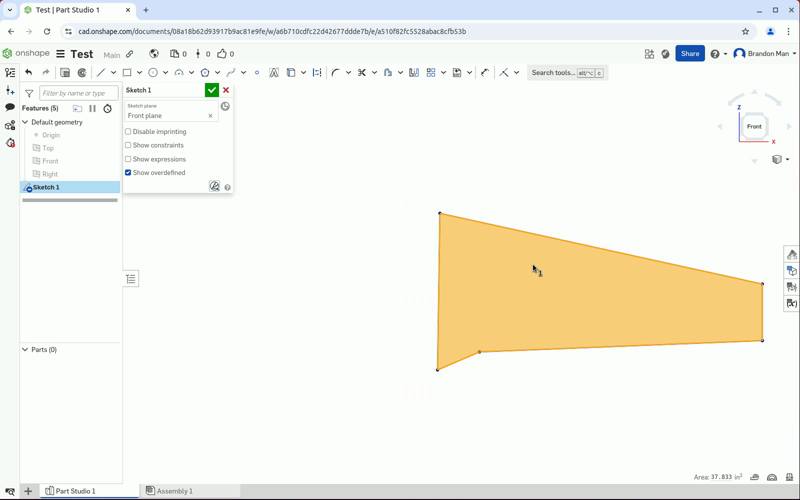
scroll(-6)
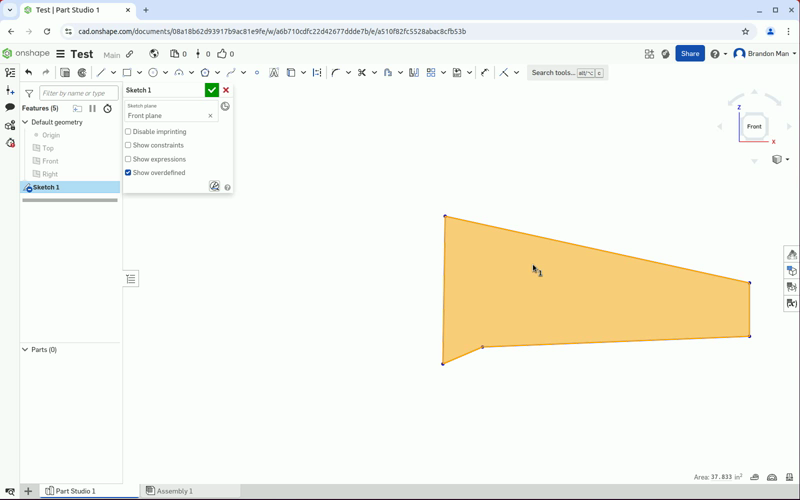
scroll(-6)
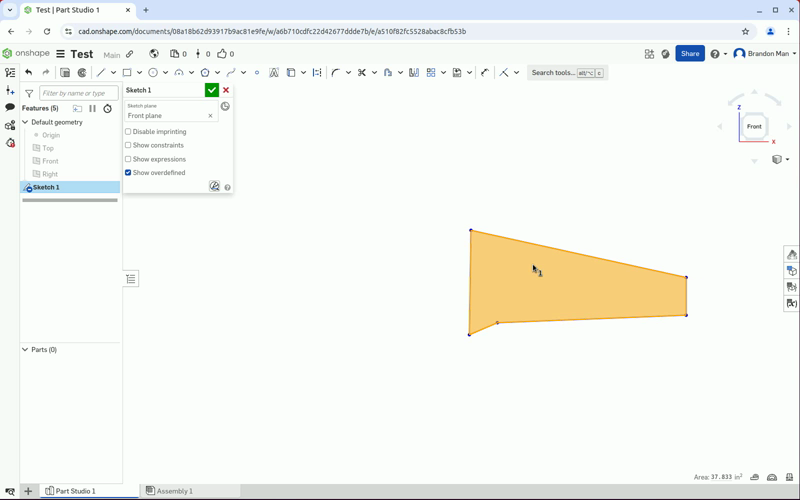
scroll(-6)
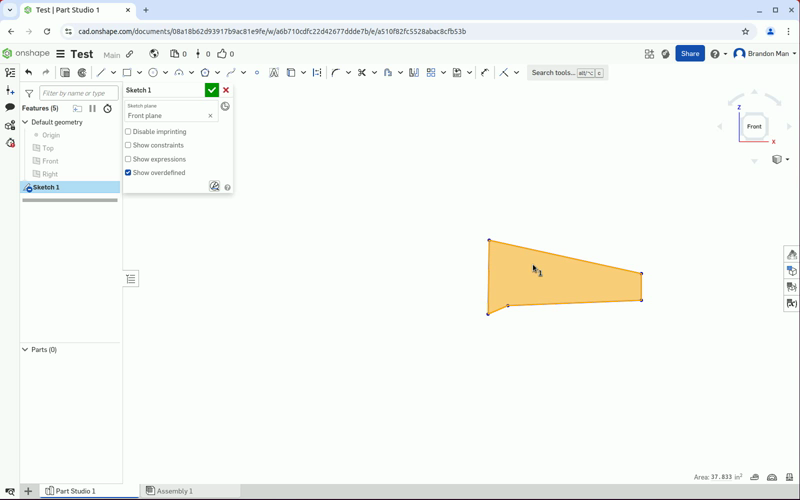
scroll(-6)
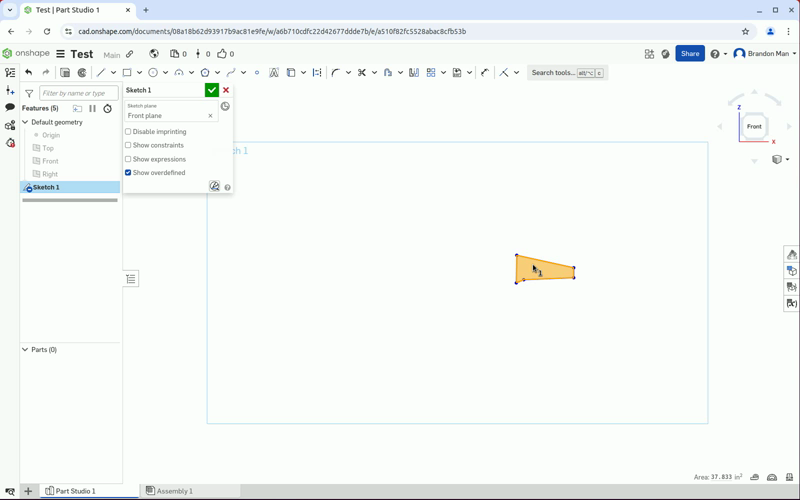
mouse_move(73, 352)
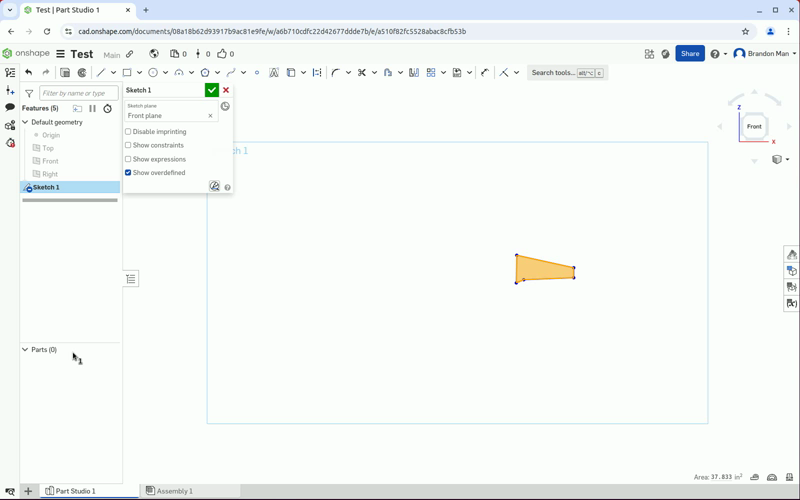
key(shift+y)
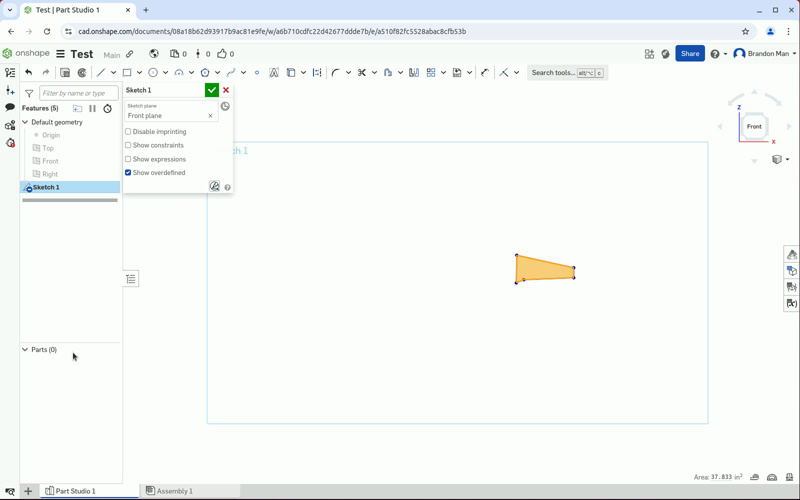
key(shift+e)
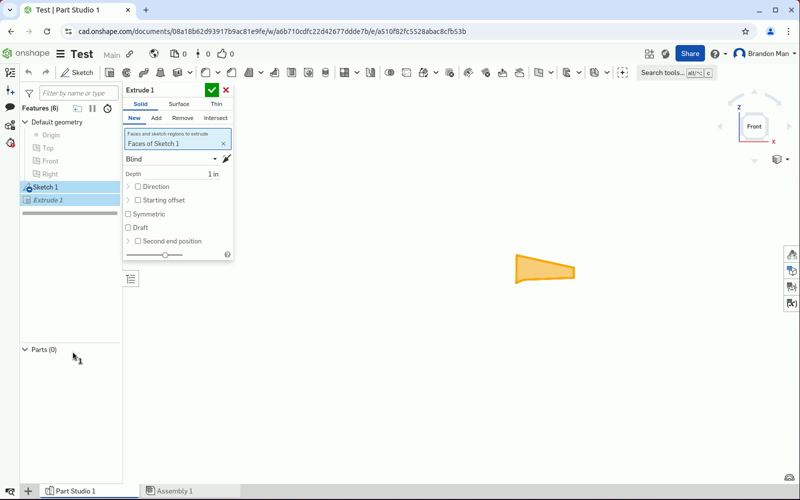
mouse_move(143, 106)
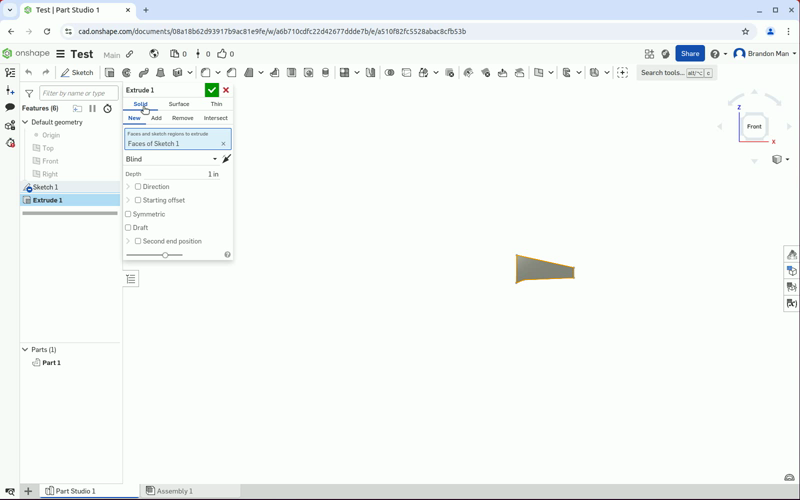
click(143, 106)
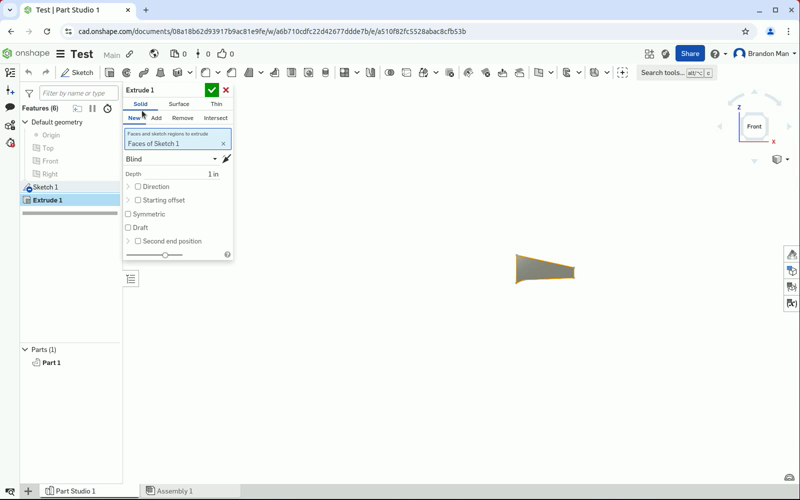
mouse_move(137, 120)
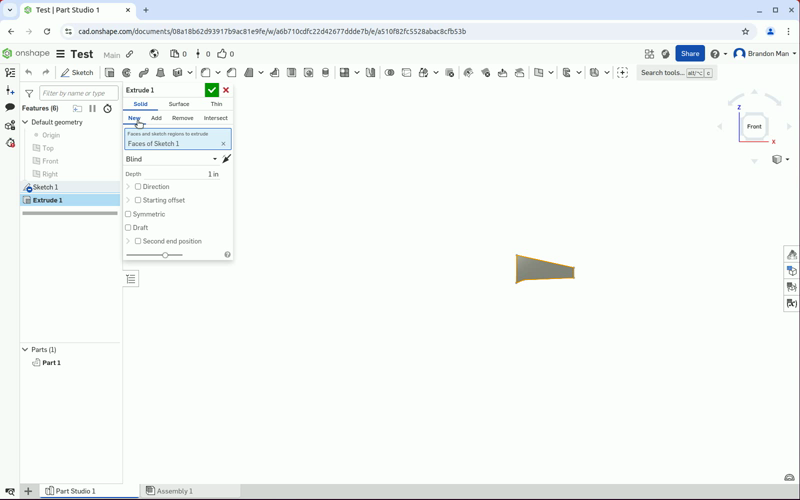
click(137, 120)
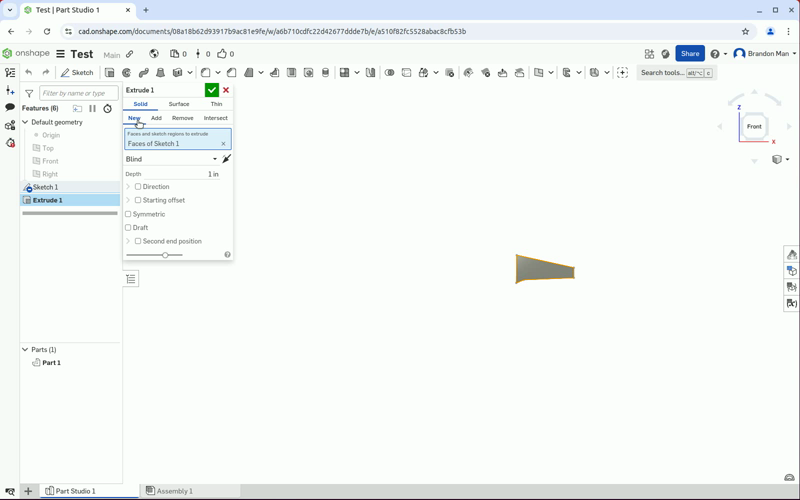
key(tab, 4)
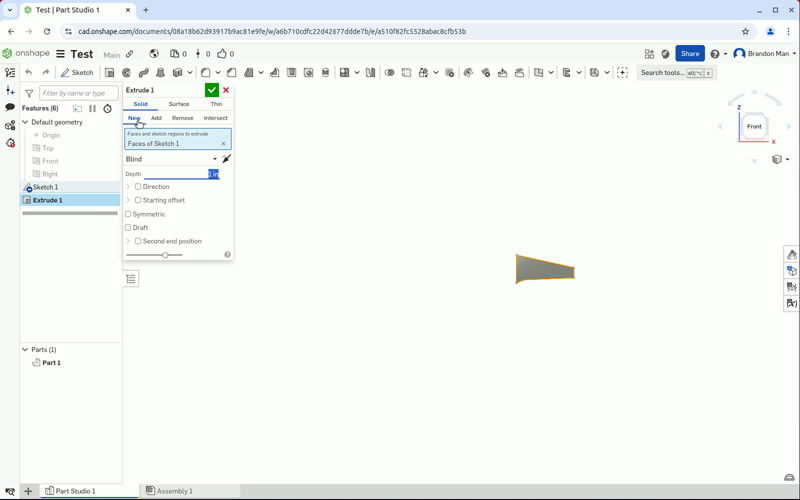
text(0.241)
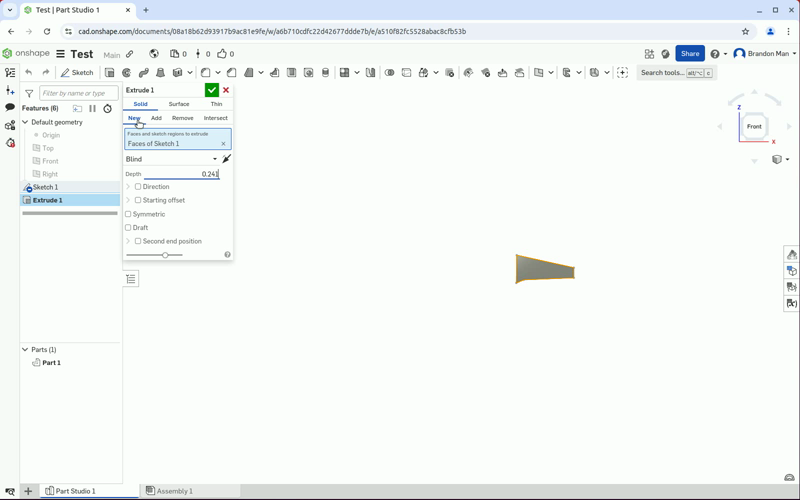
key(enter)
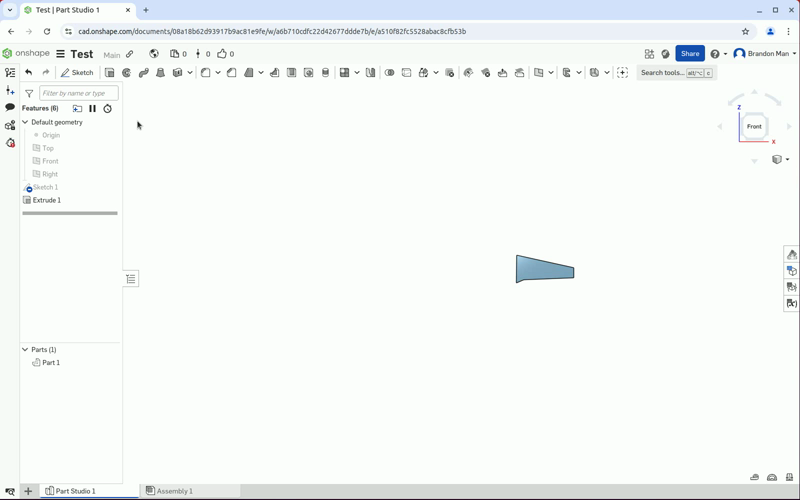
key(shift+h)
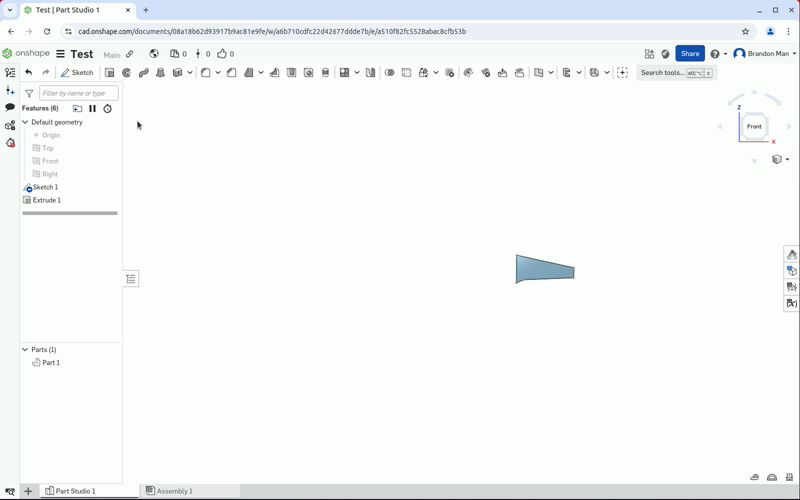
key(shift+h)
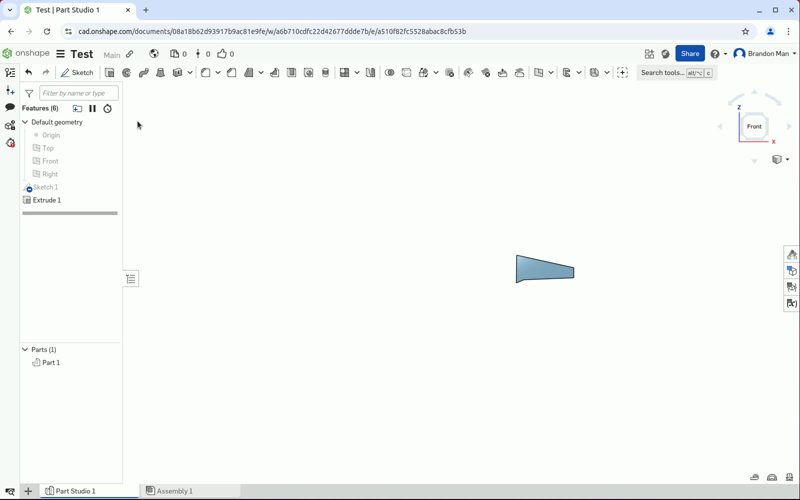
mouse_move(73, 189)
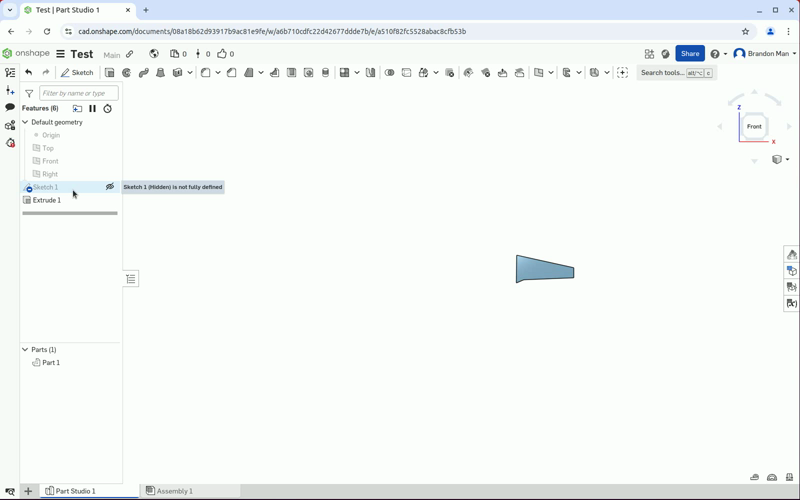
click(73, 189)
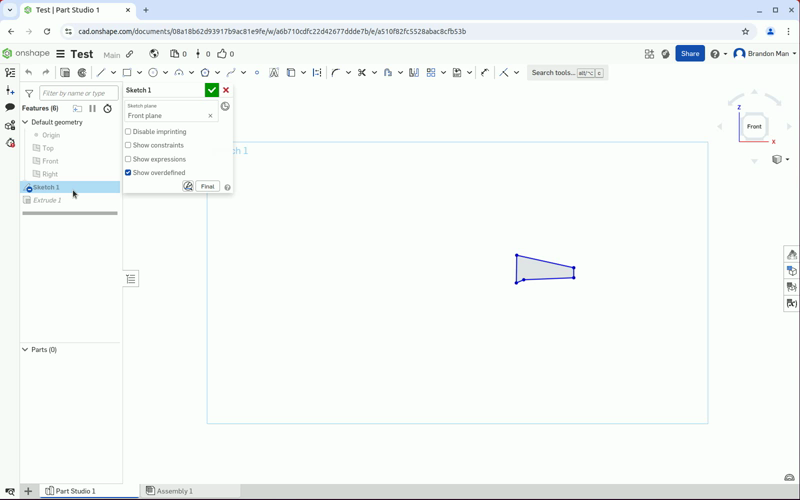
mouse_move(229, 92)
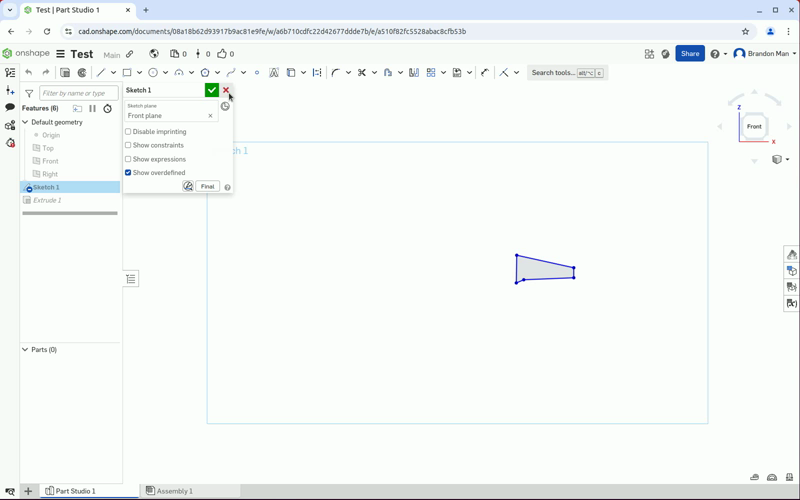
click(229, 92)
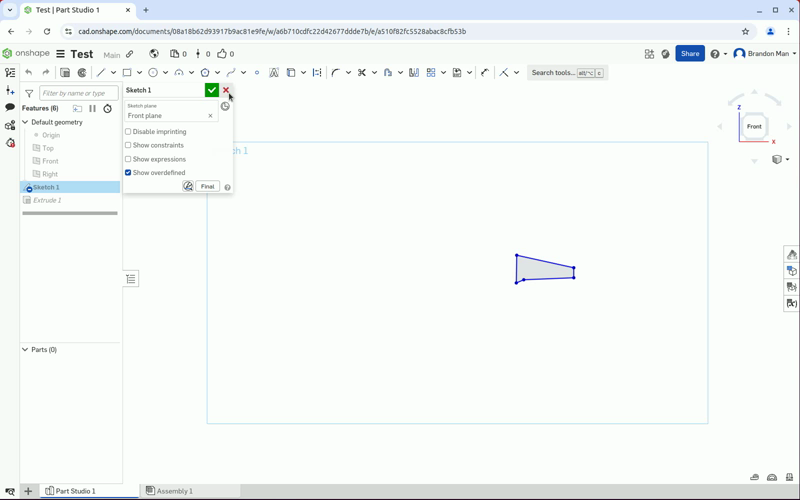
key(shift+s)
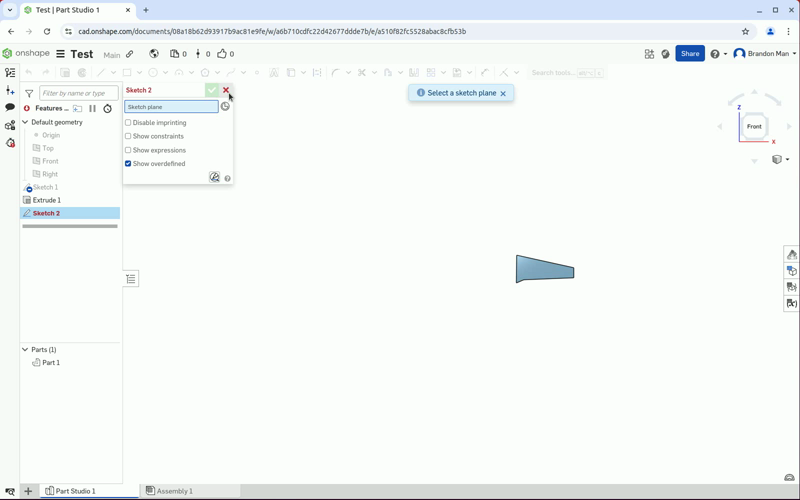
mouse_move(73, 163)
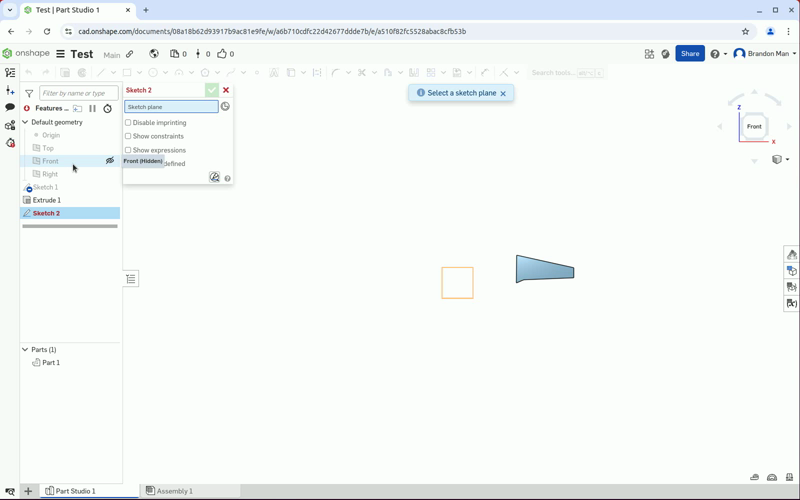
click(73, 163)
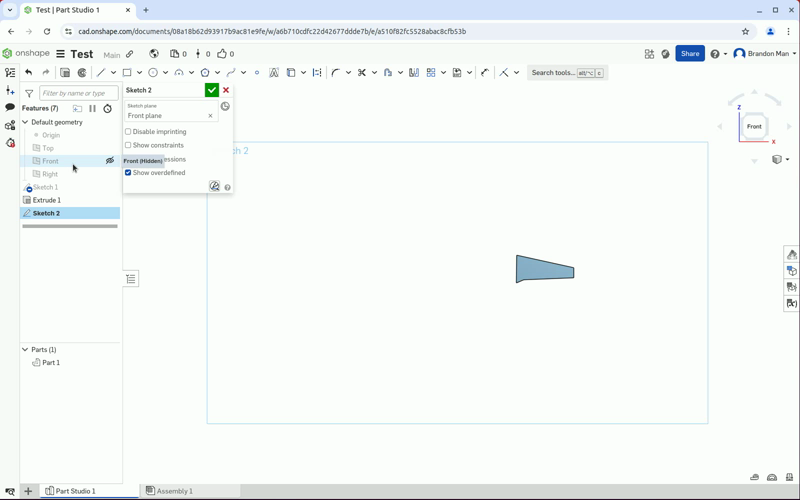
mouse_move(73, 352)
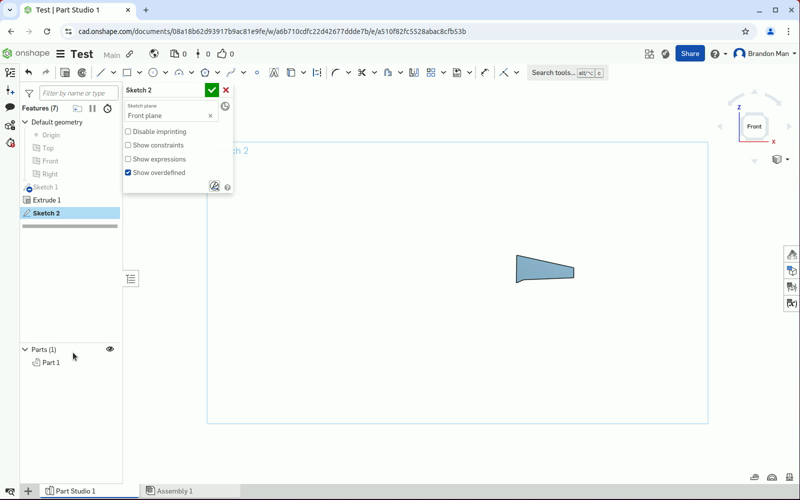
key(y)
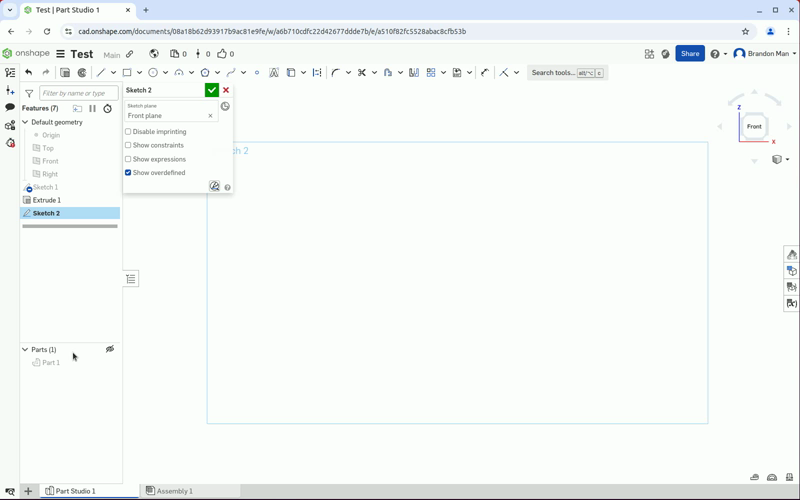
key(l)
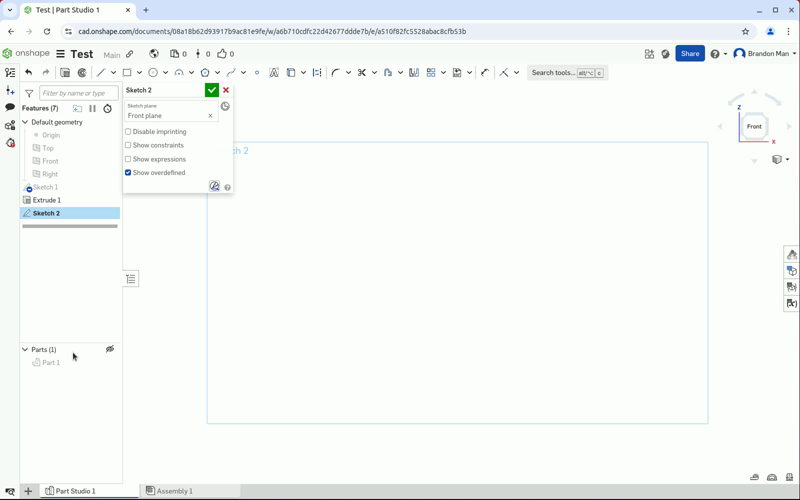
key_down(shift)
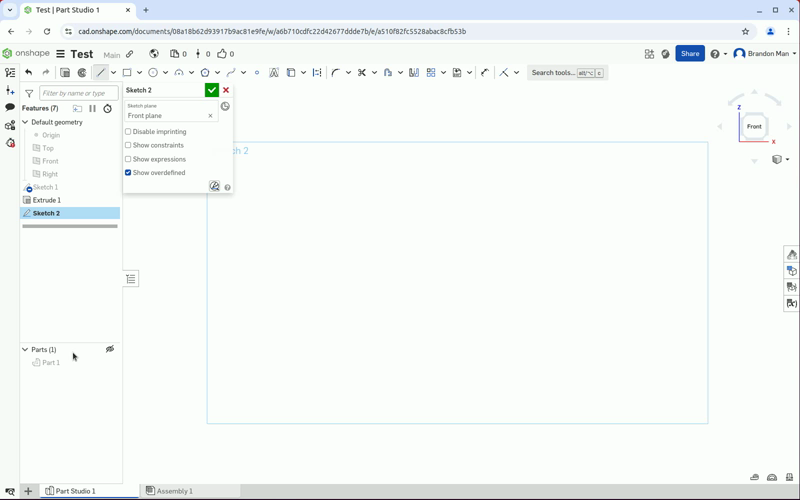
mouse_move(460, 278)
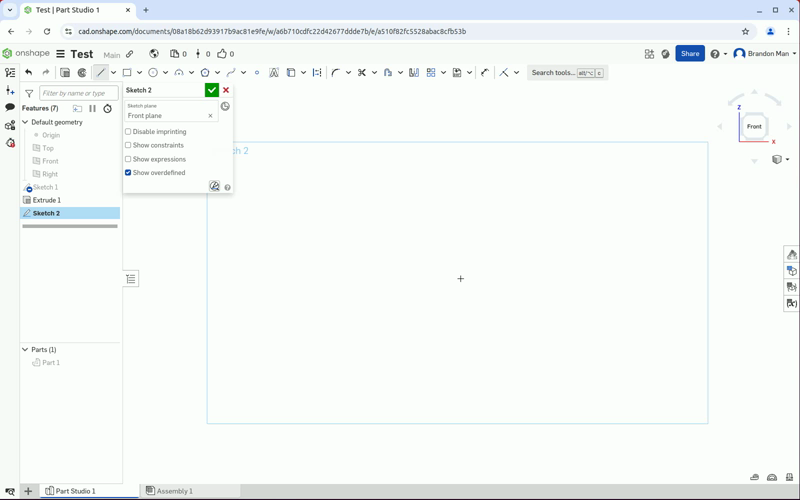
click(460, 278)
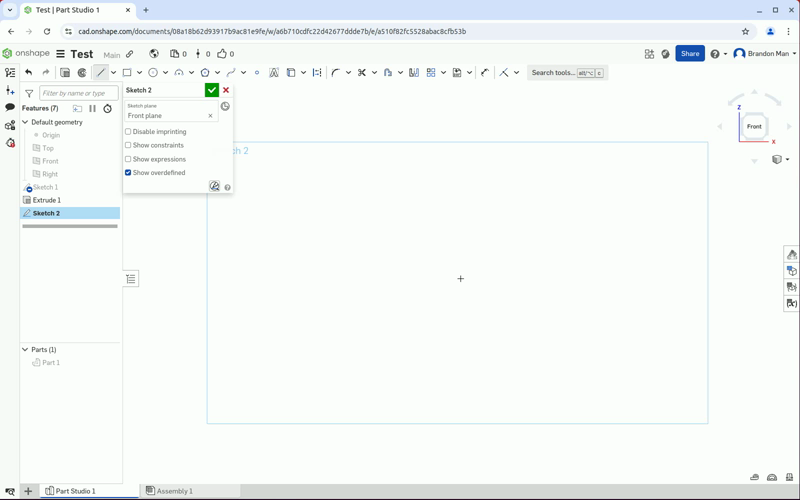
key_up(shift)
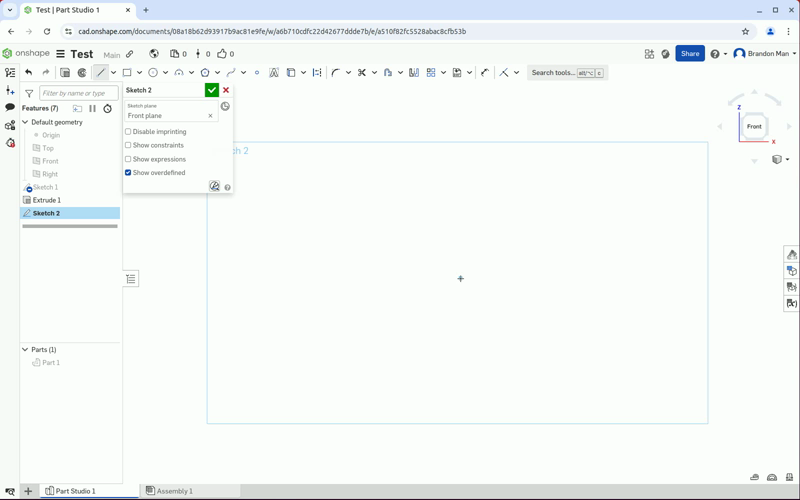
key_down(shift)
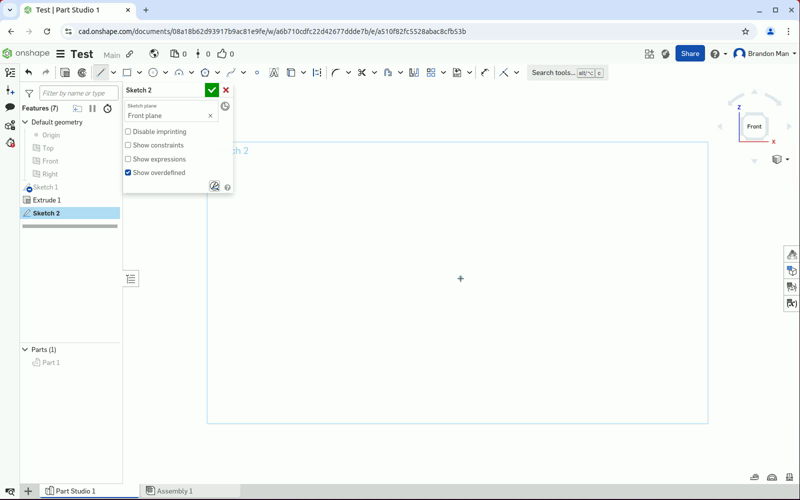
mouse_move(490, 278)
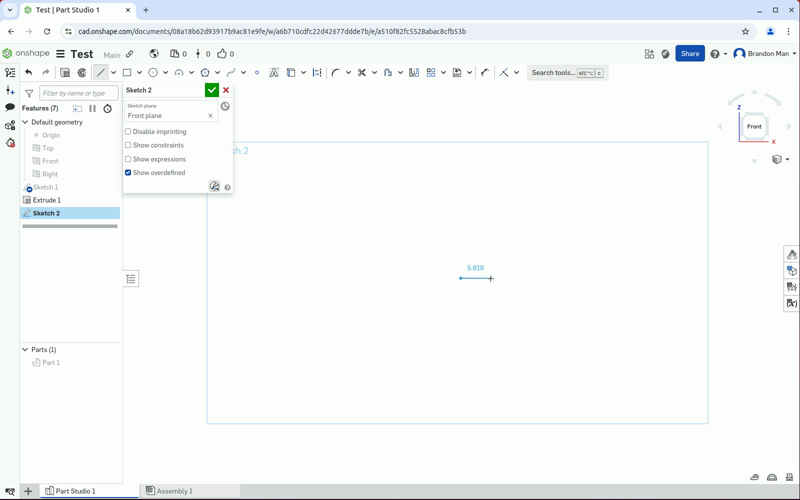
mouse_move(510, 279)
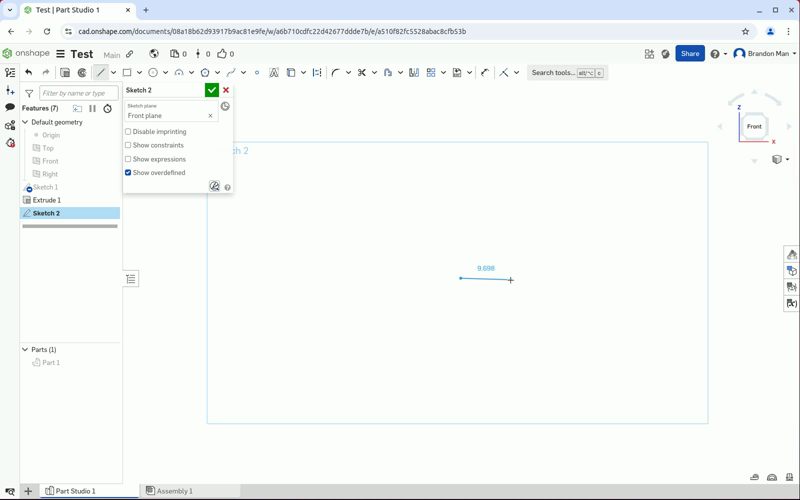
click(510, 279)
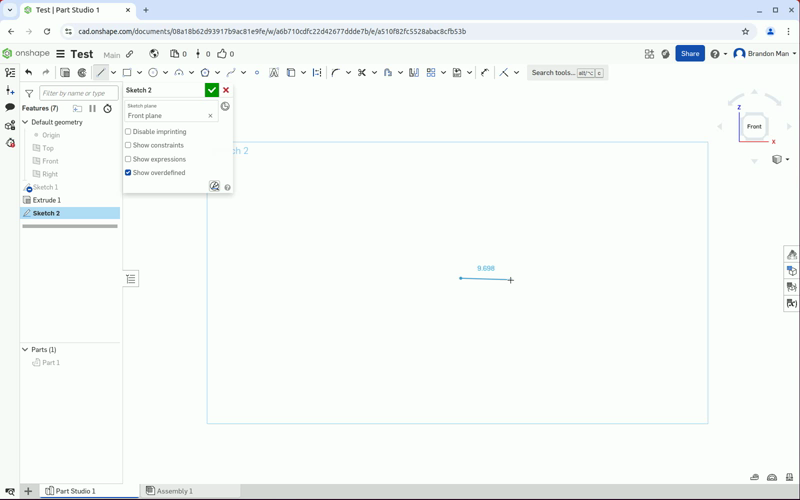
key_up(shift)
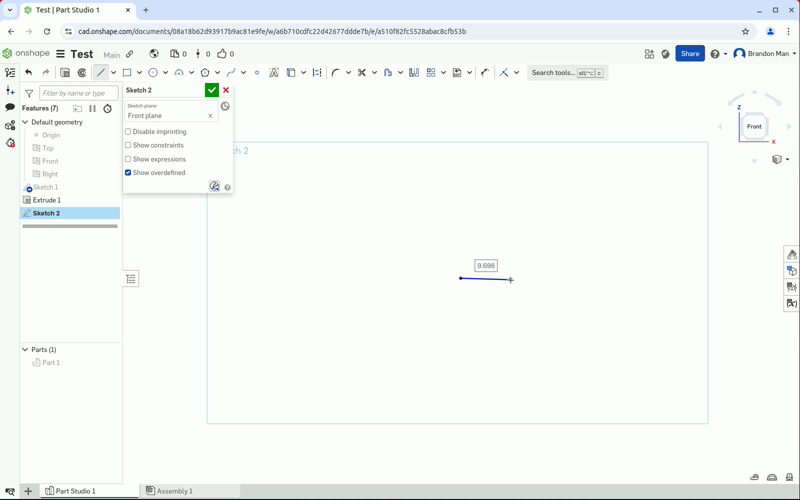
key_down(shift)
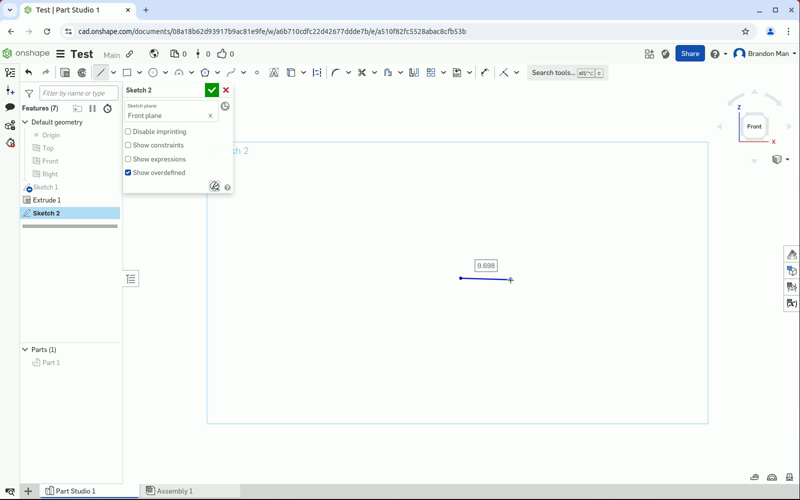
mouse_move(540, 279)
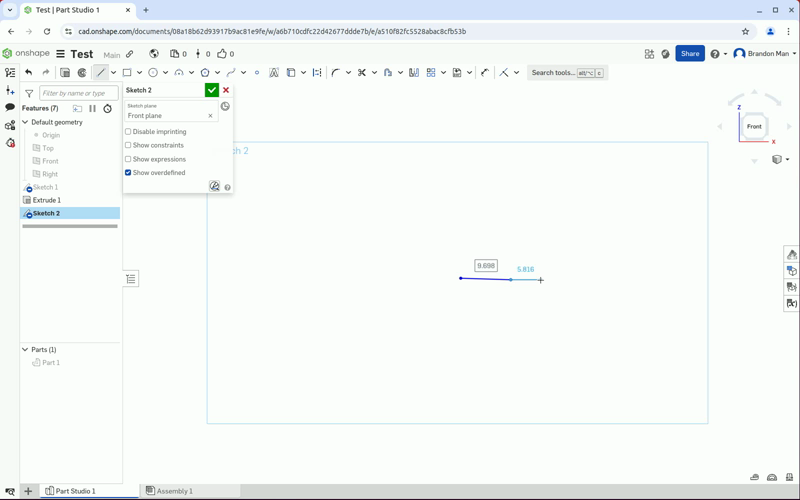
mouse_move(517, 283)
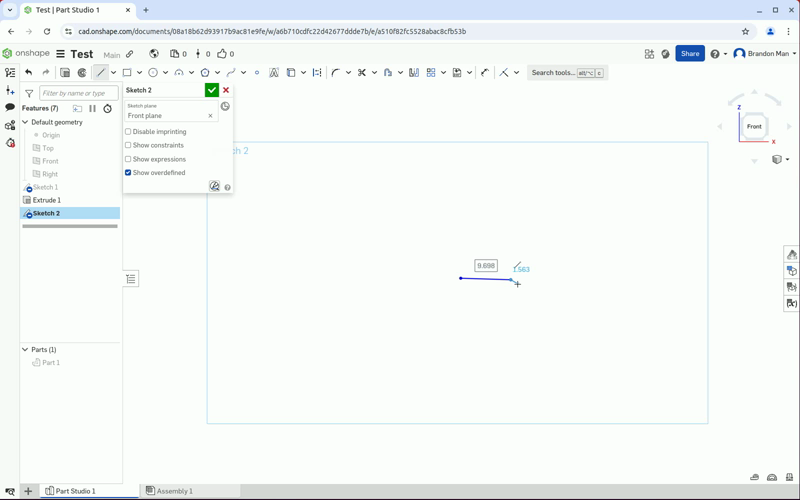
click(517, 283)
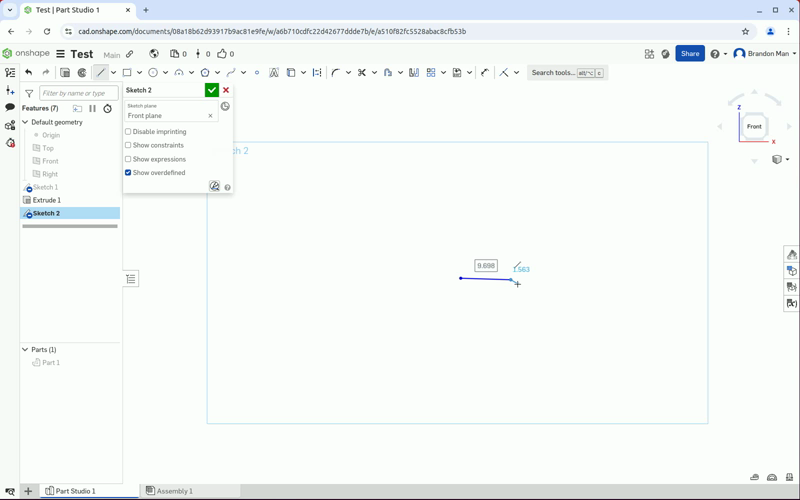
key_up(shift)
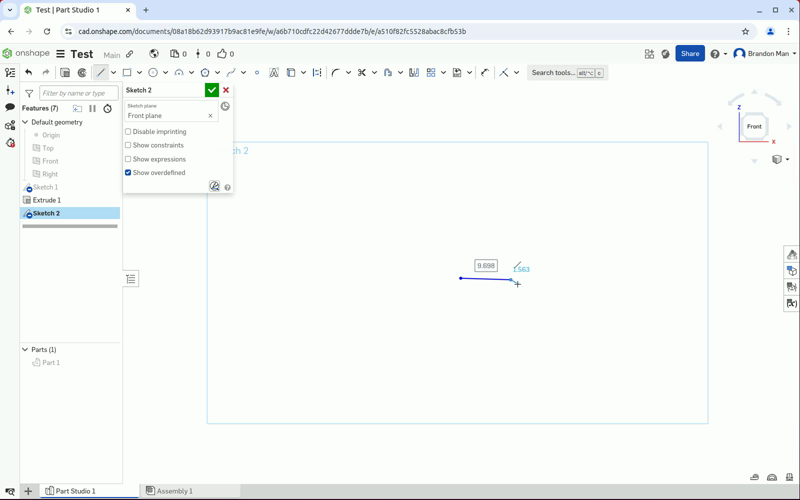
key_down(shift)
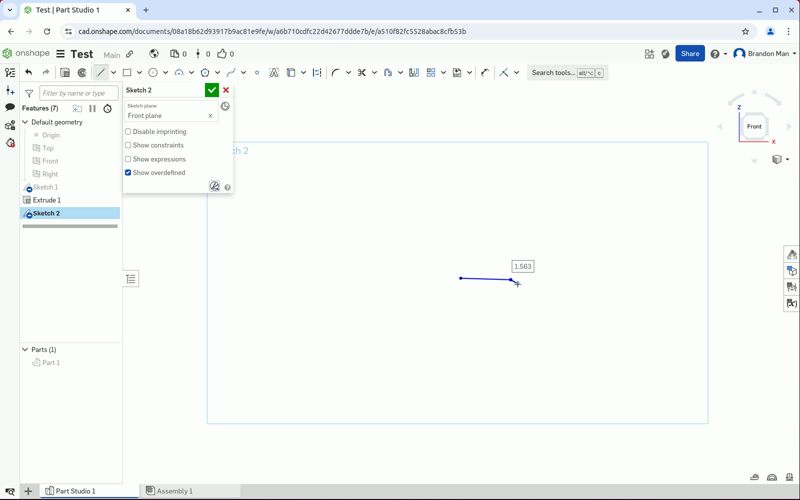
mouse_move(547, 283)
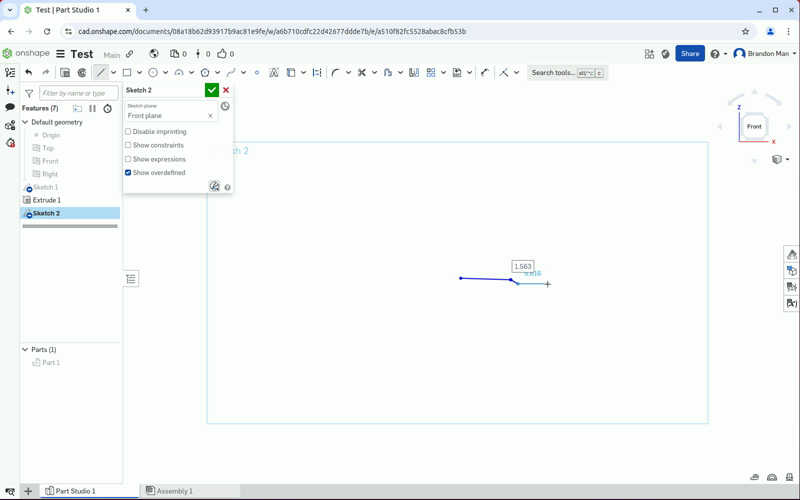
mouse_move(517, 256)
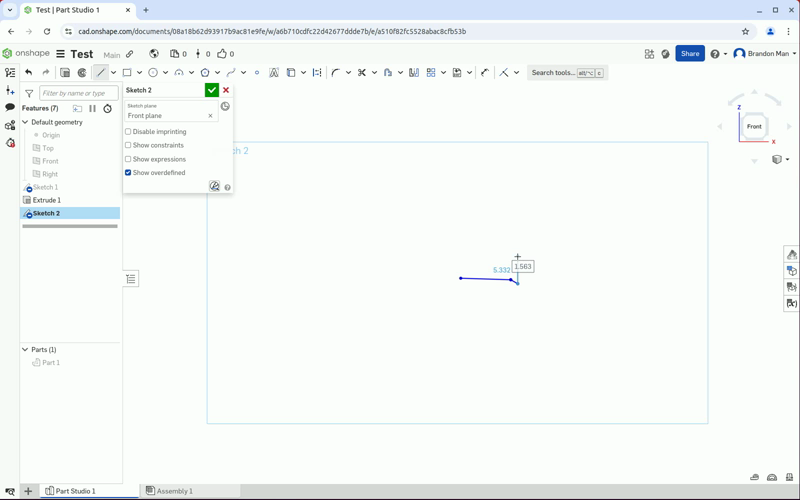
click(517, 256)
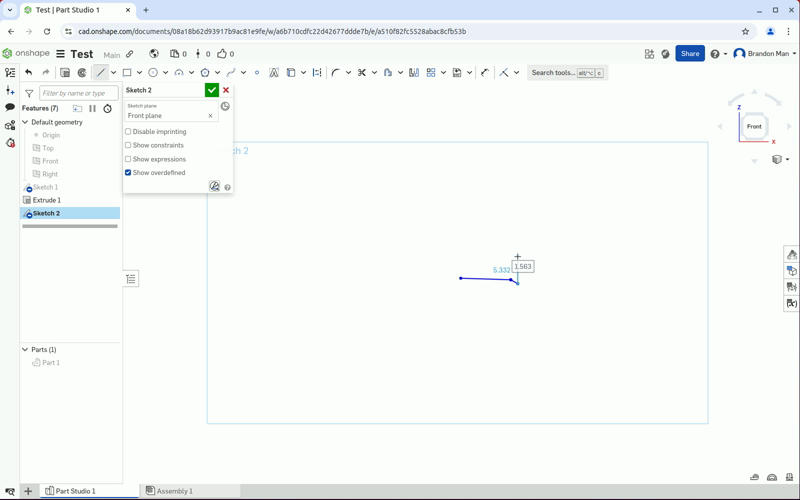
key_up(shift)
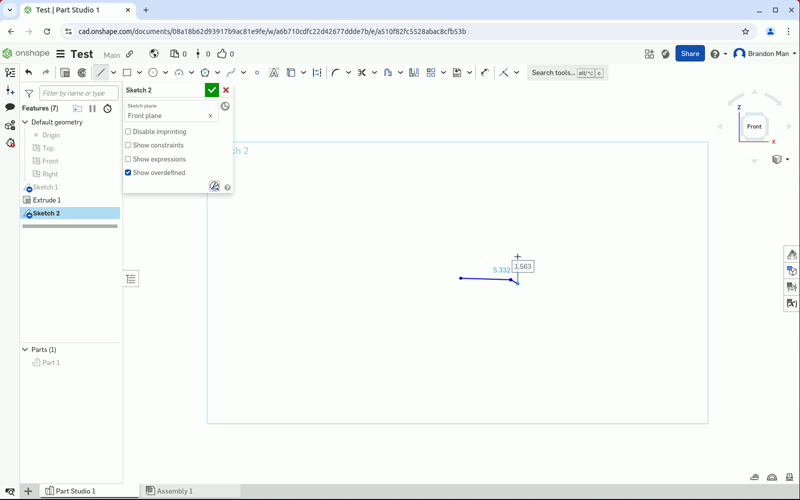
key_down(shift)
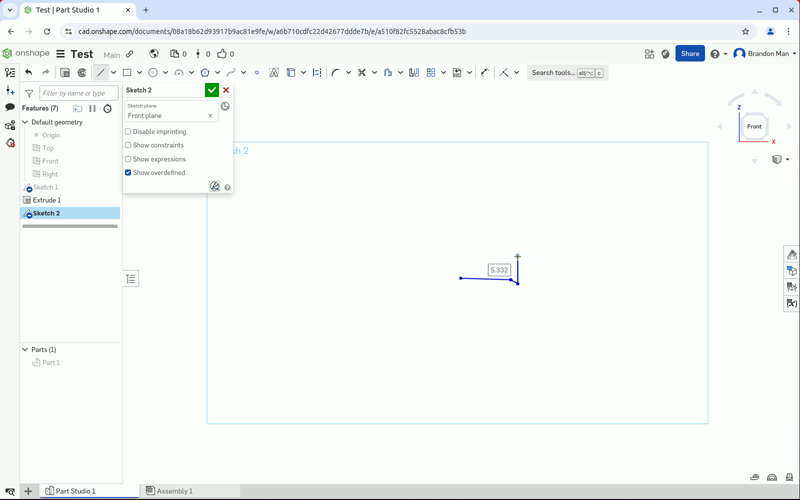
mouse_move(547, 256)
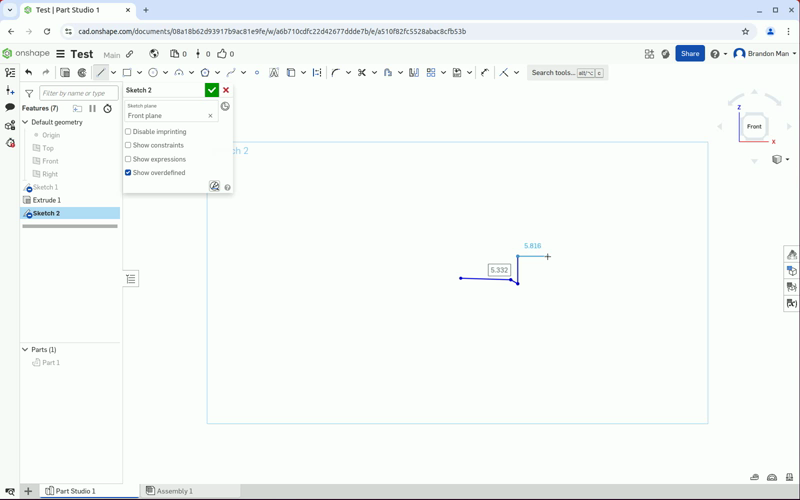
mouse_move(460, 268)
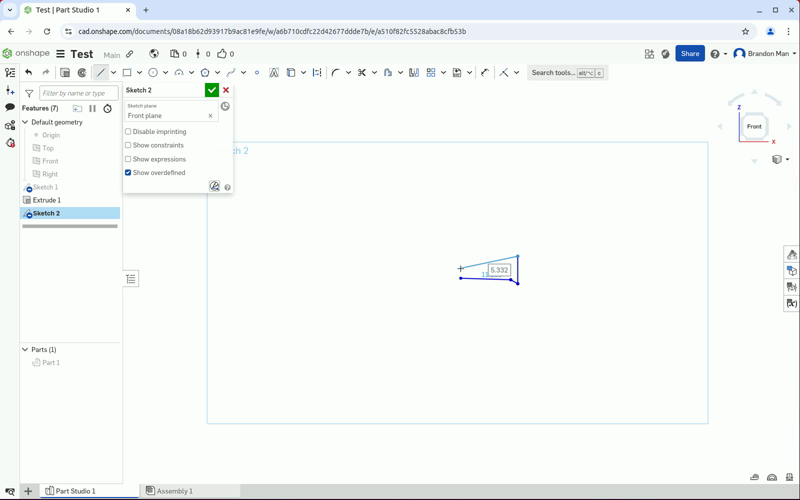
click(460, 268)
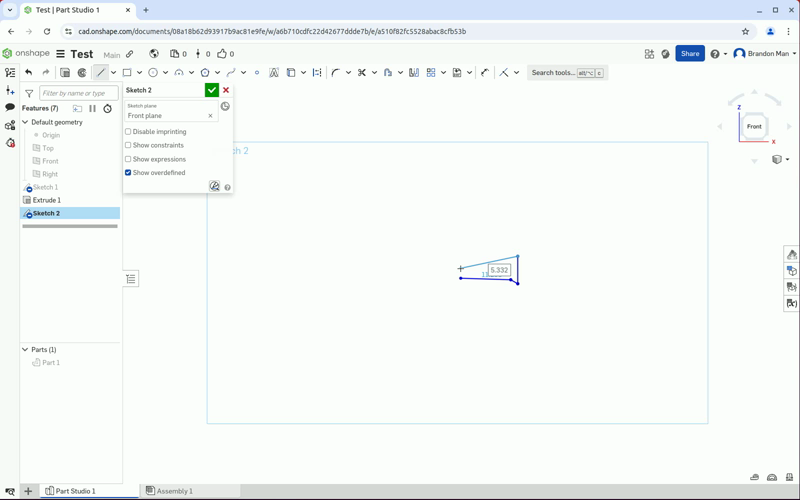
key_up(shift)
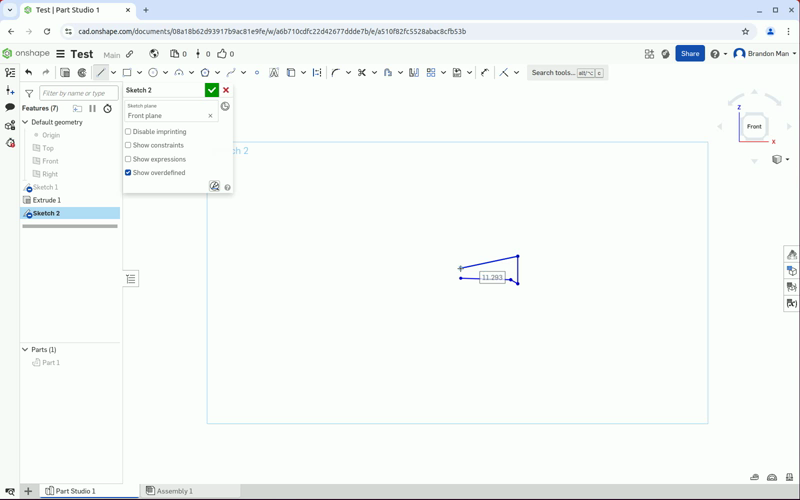
mouse_move(490, 268)
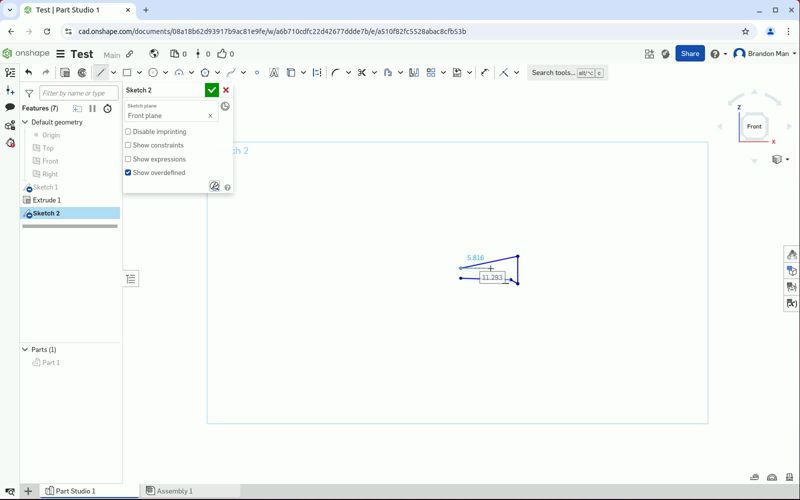
key_down(shift)
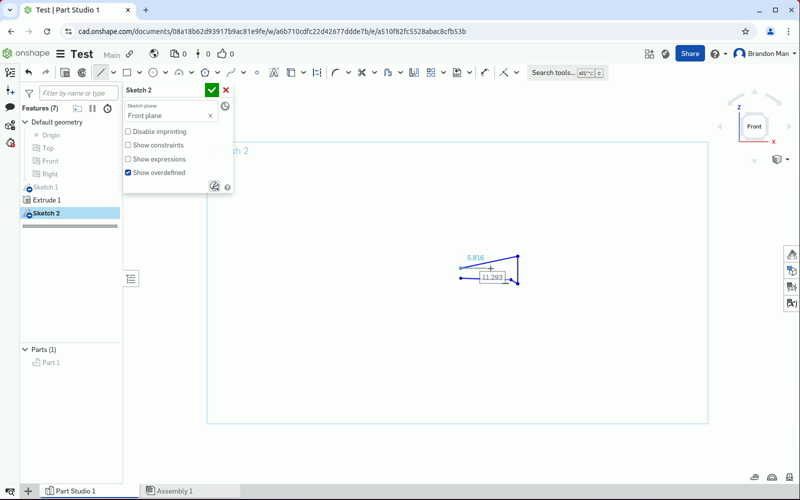
mouse_move(460, 278)
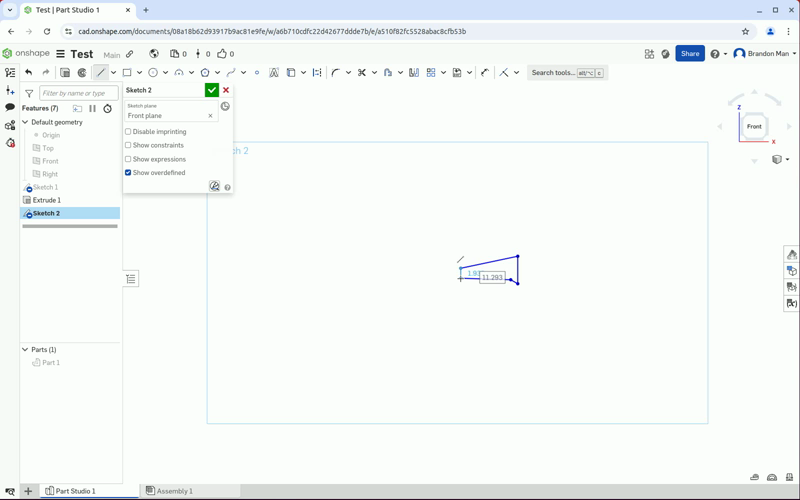
key_up(shift)
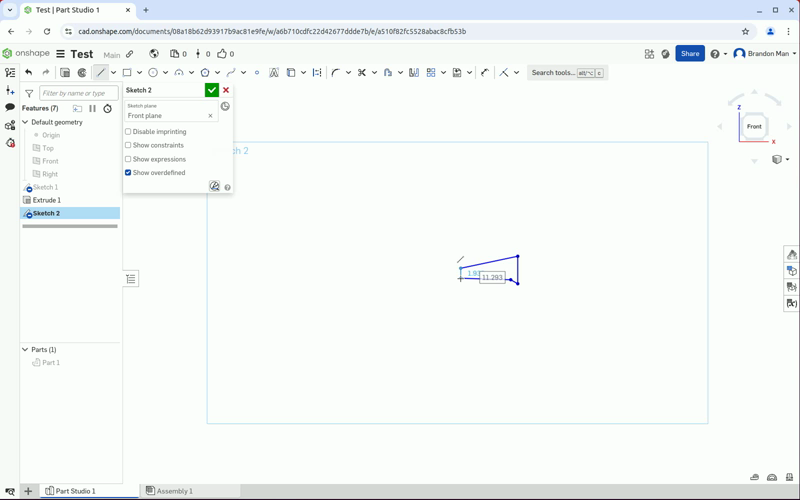
click(460, 278)
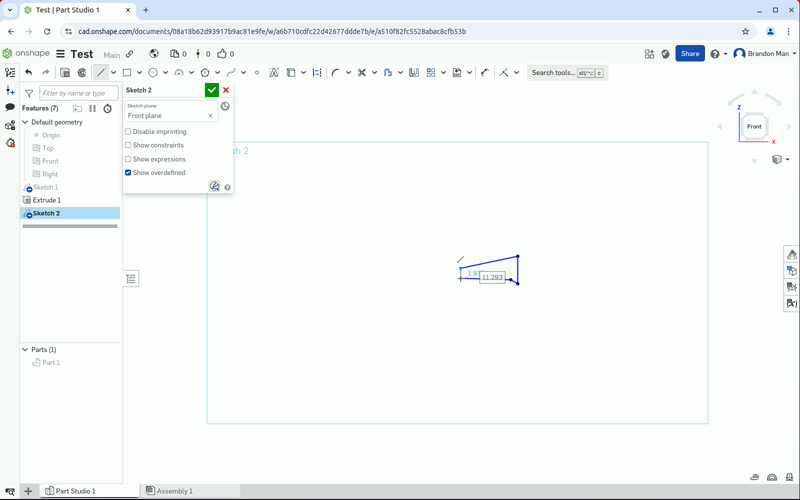
key(esc)
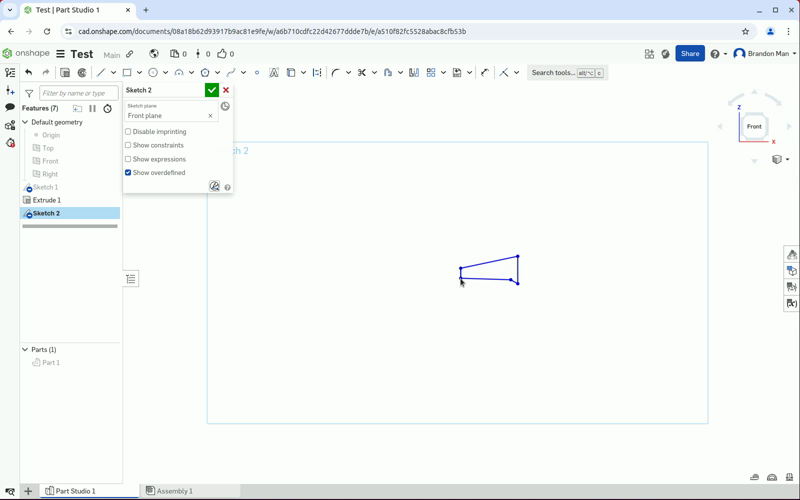
mouse_move(485, 275)
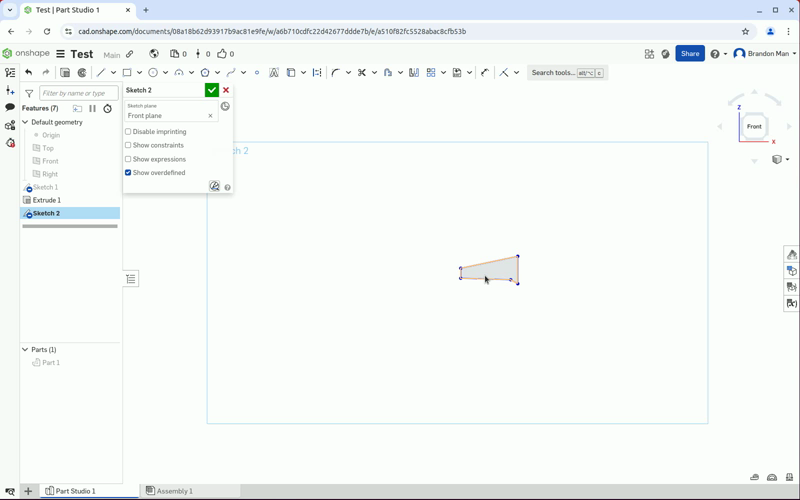
scroll(6)
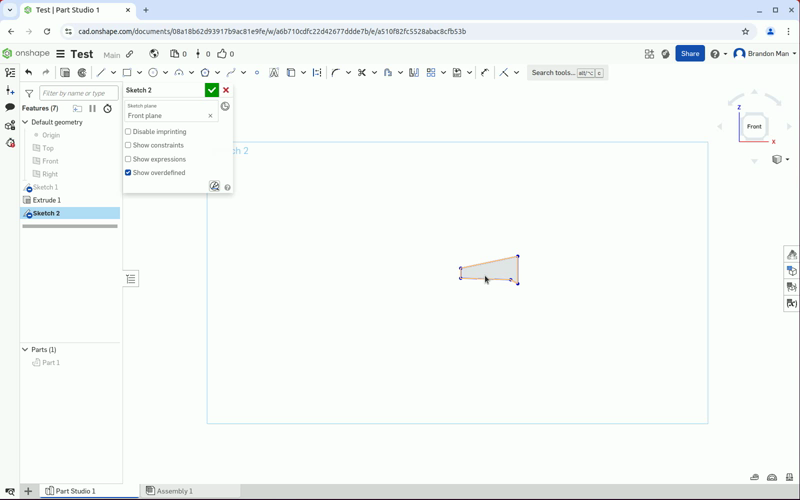
scroll(6)
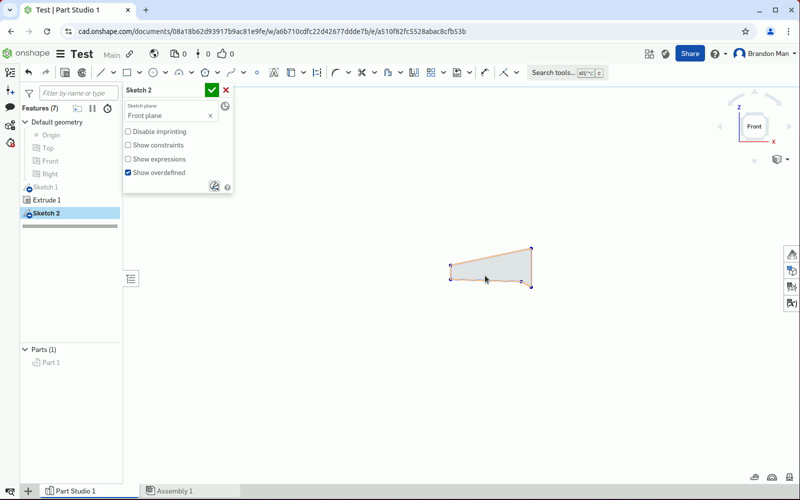
scroll(6)
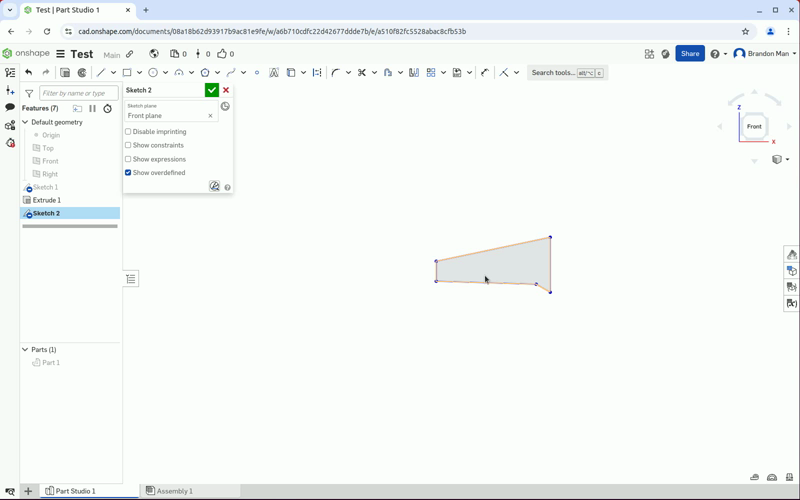
scroll(6)
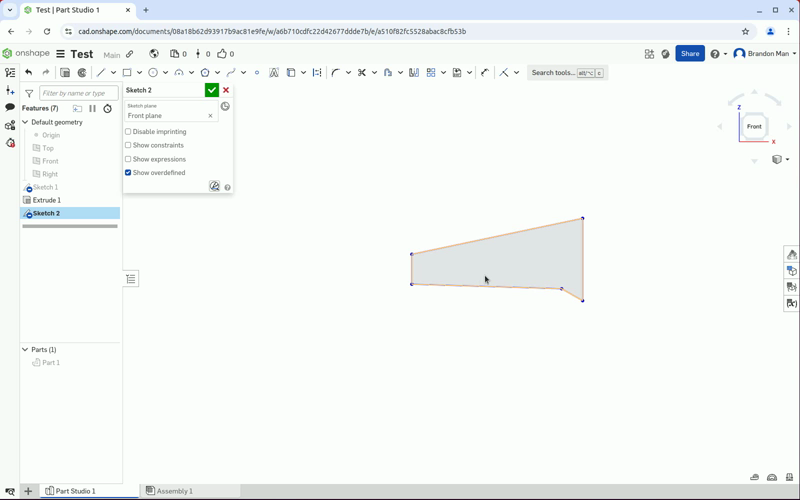
scroll(6)
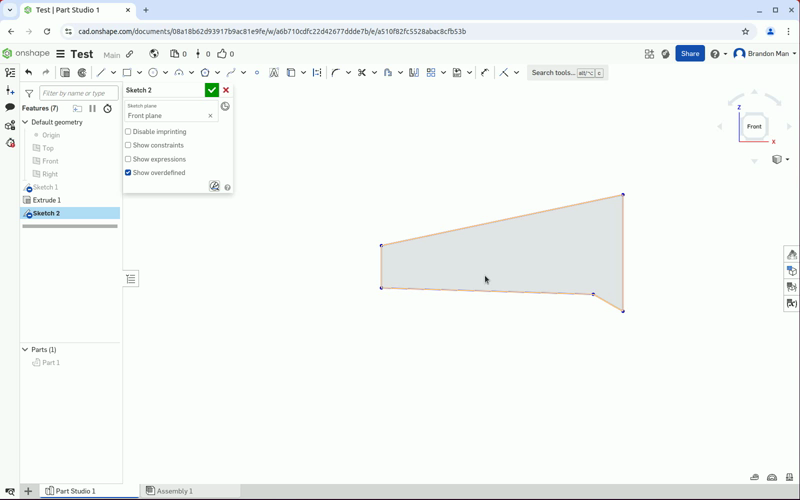
scroll(6)
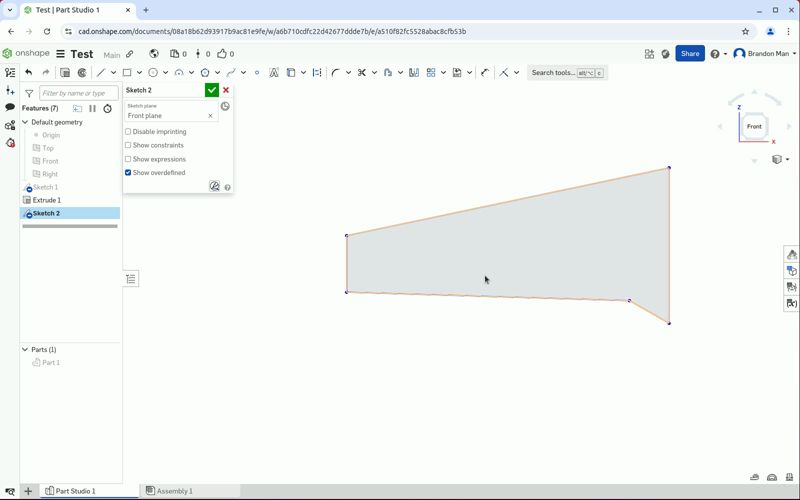
scroll(6)
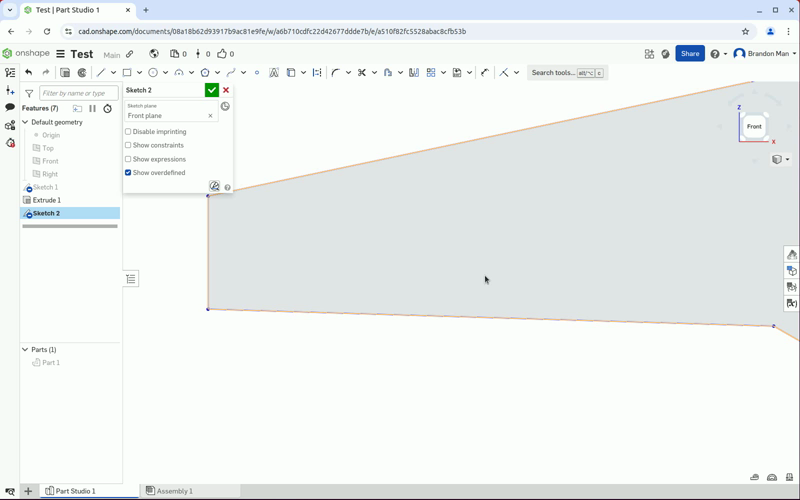
click(485, 275)
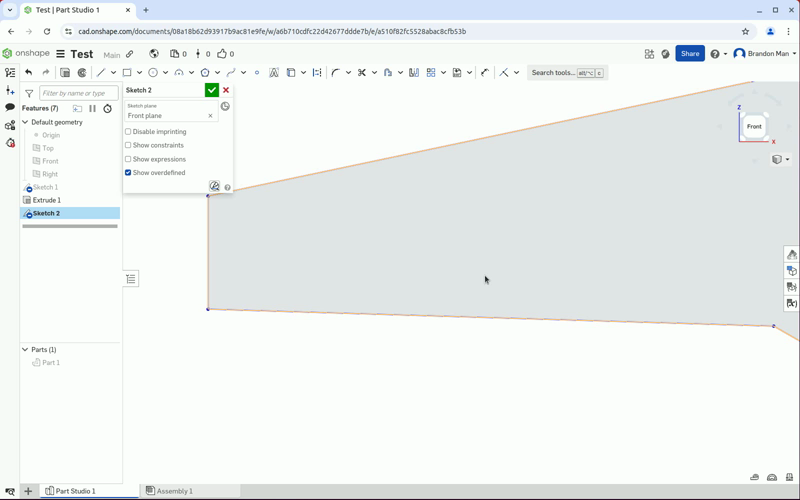
scroll(-6)
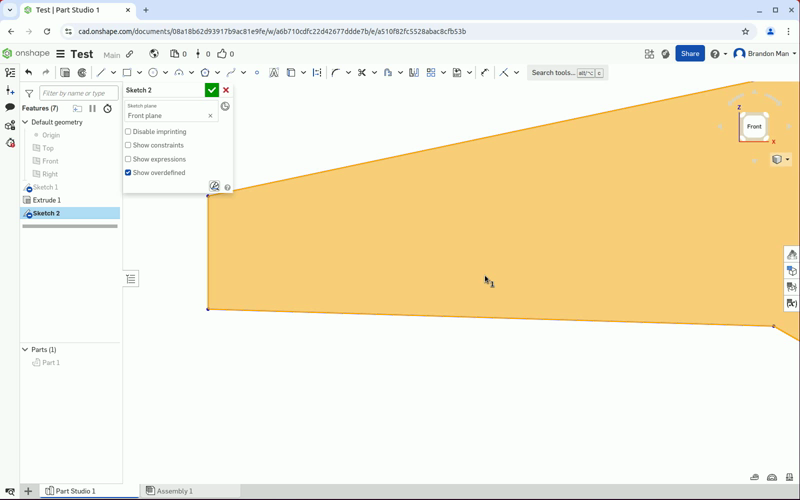
scroll(-6)
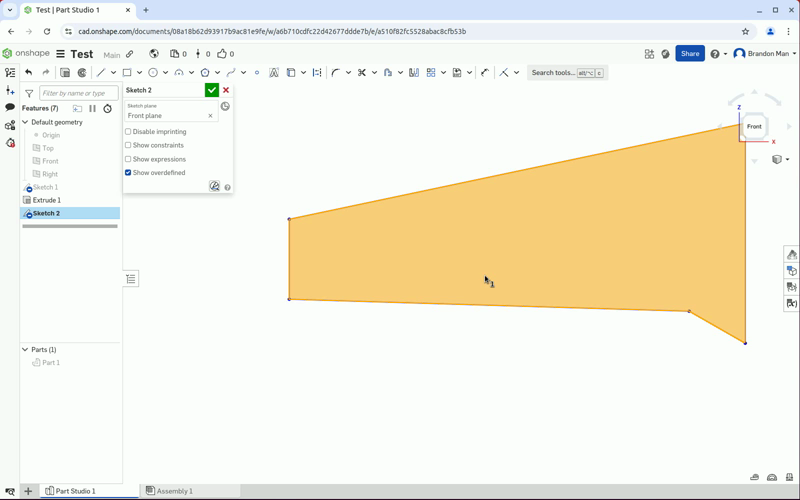
scroll(-6)
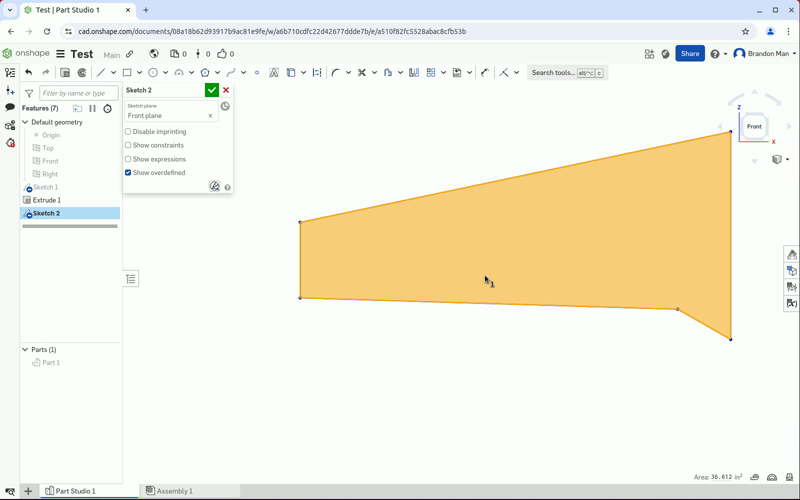
scroll(-6)
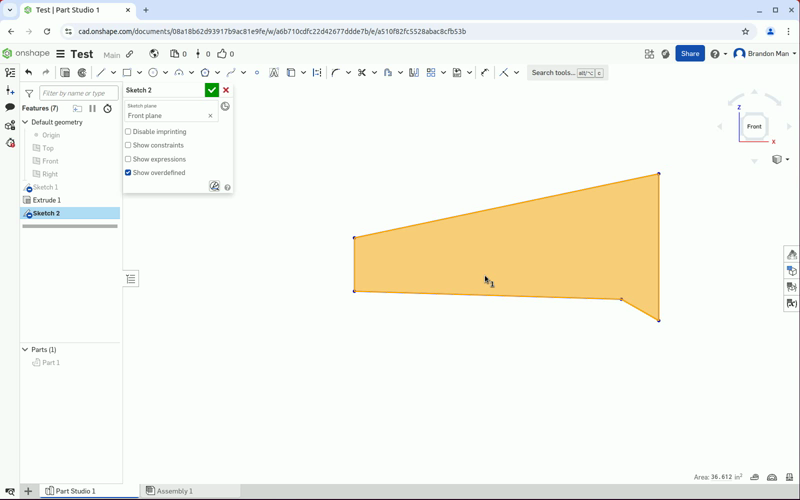
scroll(-6)
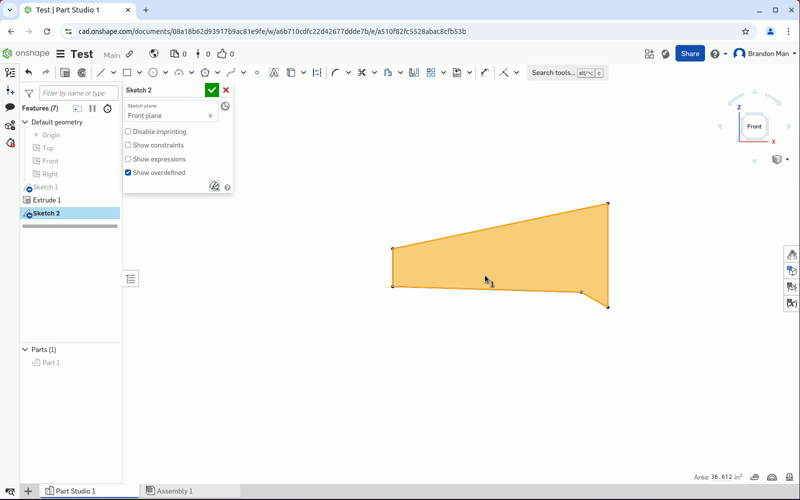
scroll(-6)
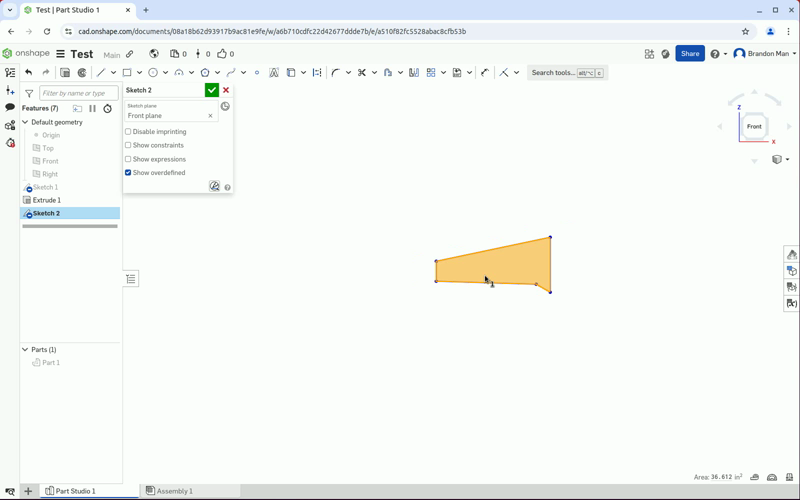
scroll(-6)
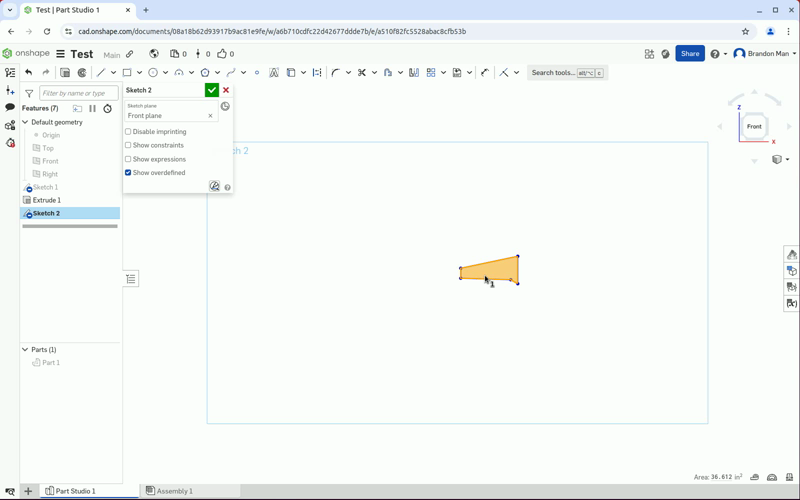
mouse_move(73, 352)
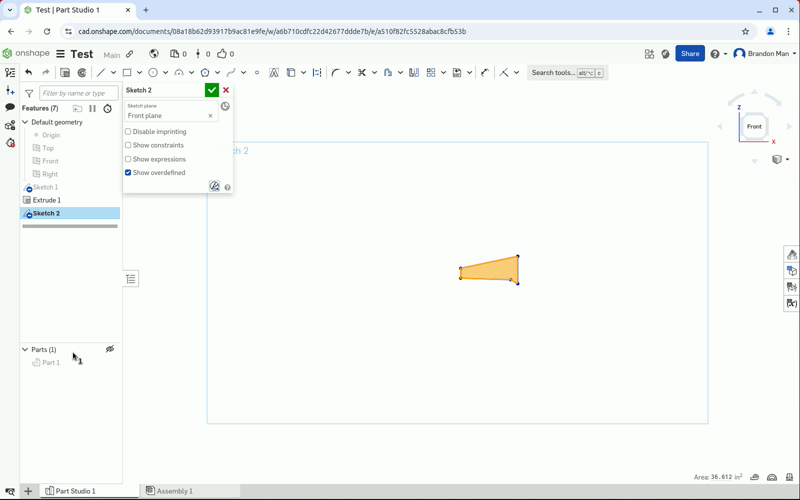
key(shift+y)
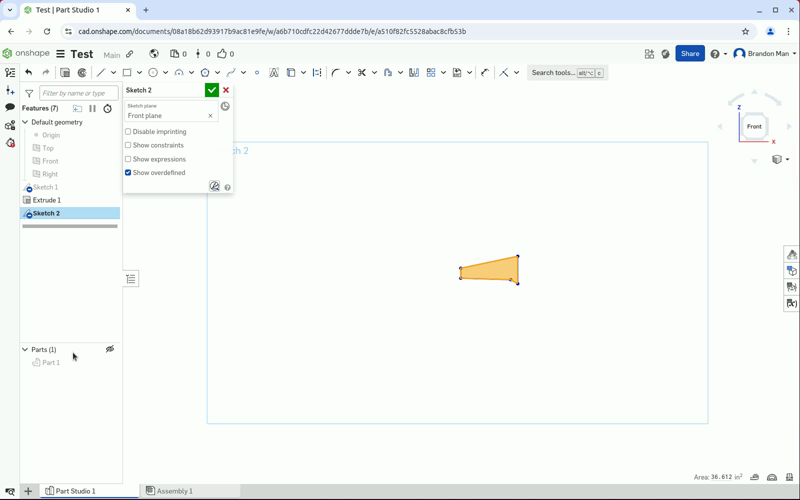
key(shift+e)
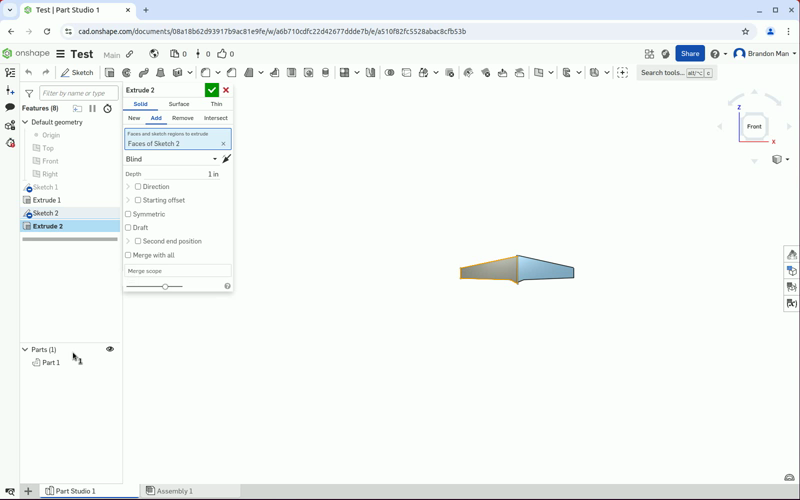
mouse_move(143, 106)
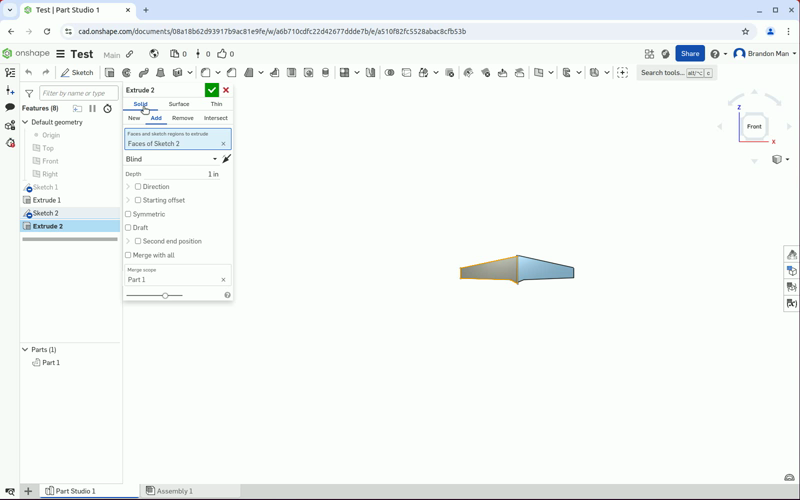
click(143, 106)
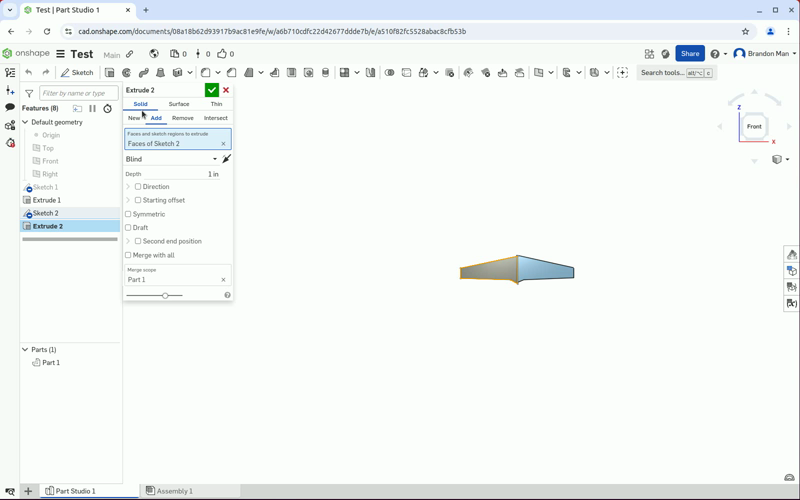
mouse_move(137, 120)
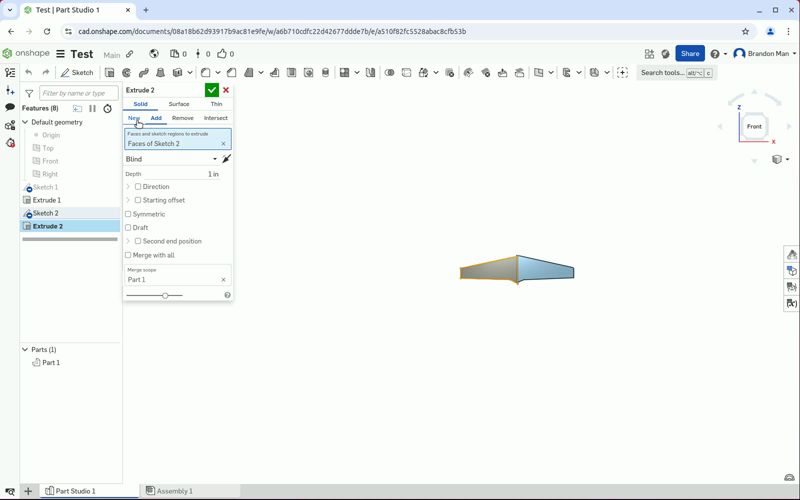
click(137, 120)
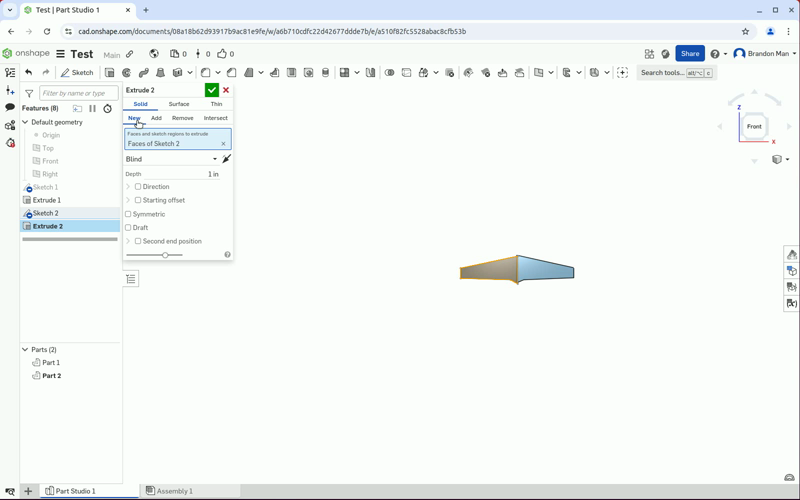
key(tab, 4)
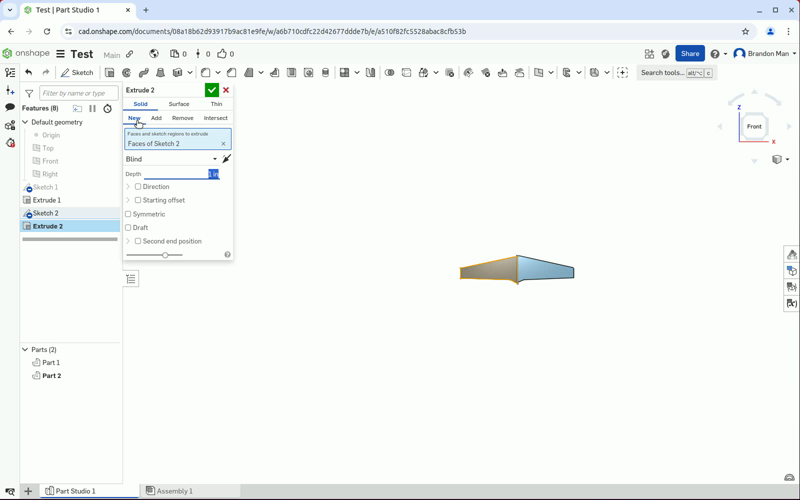
text(0.241)
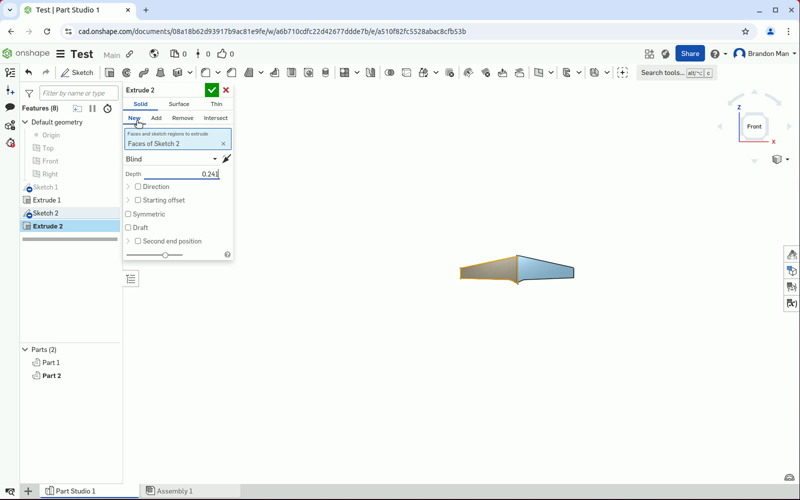
key(enter)
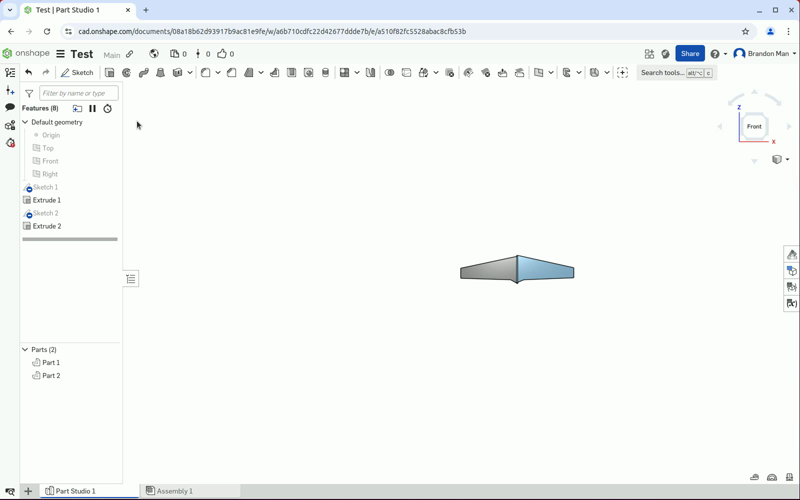
key(shift+h)
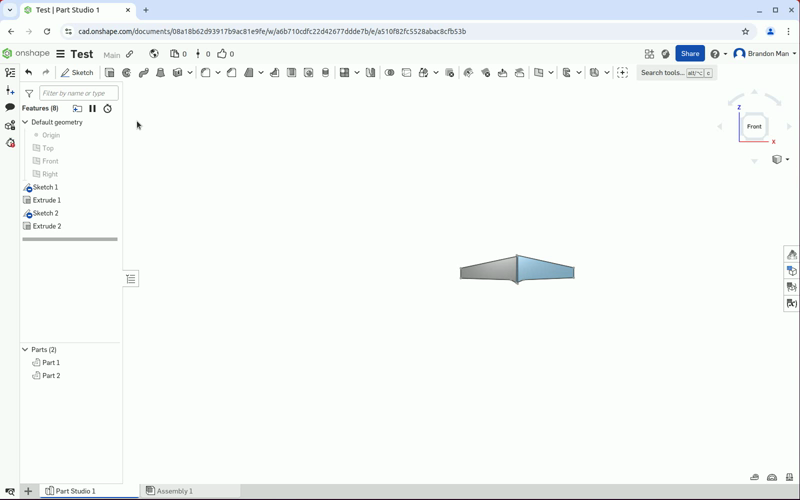
key(shift+h)
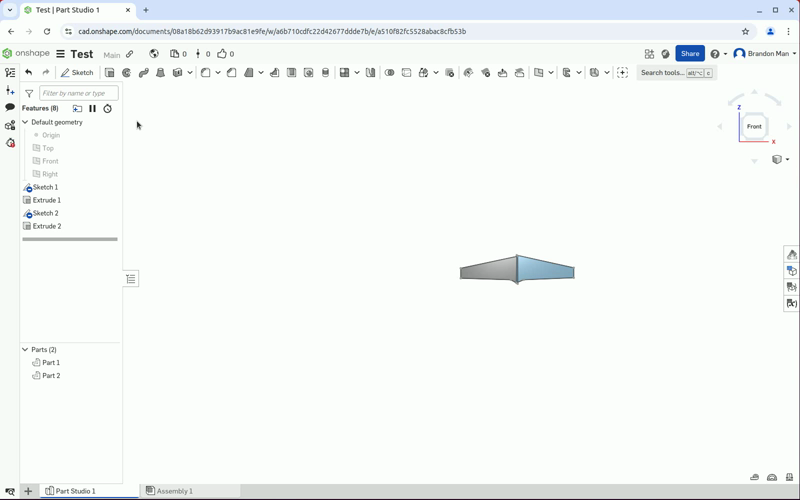
key(shift+7)
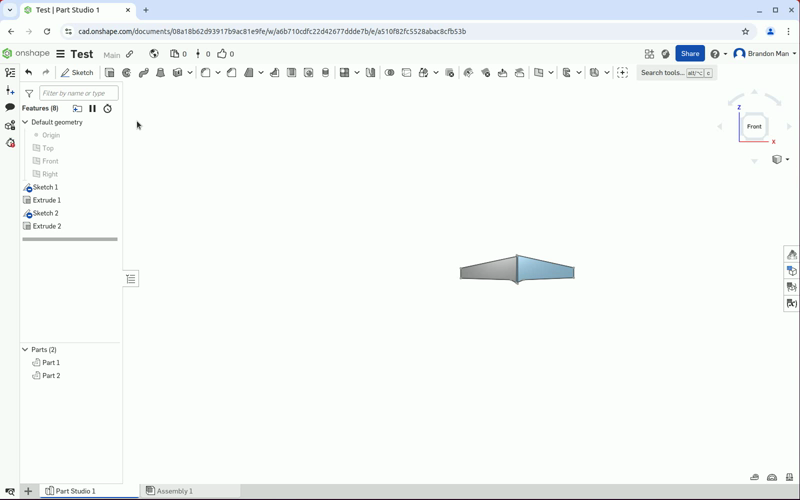
key(left, 2)
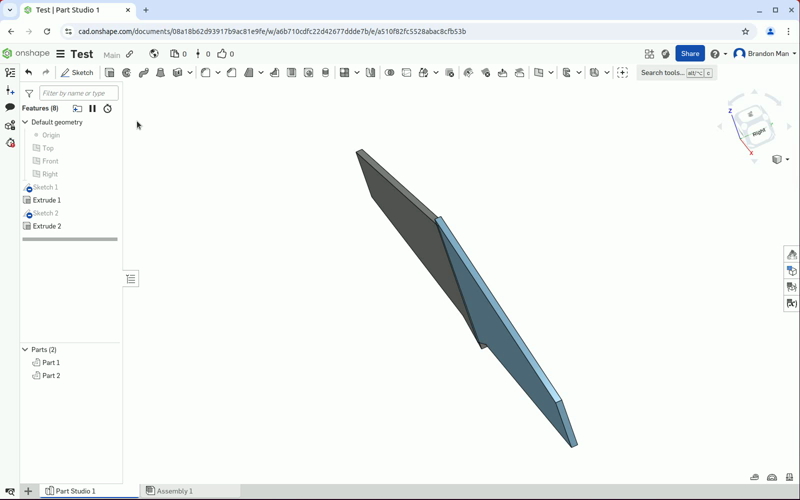
key(down, 2)
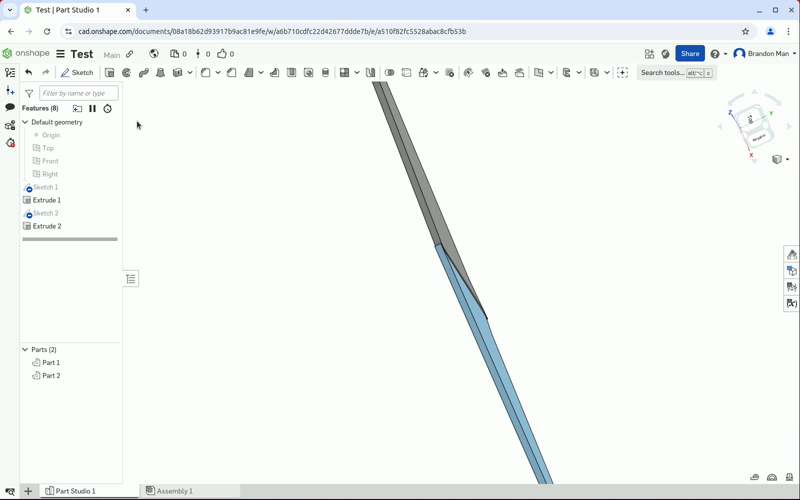
key(up, 2)
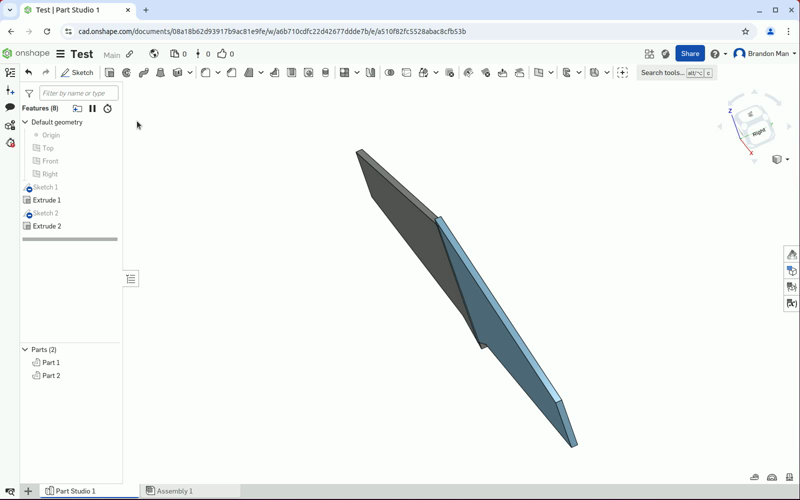
key(right, 2)
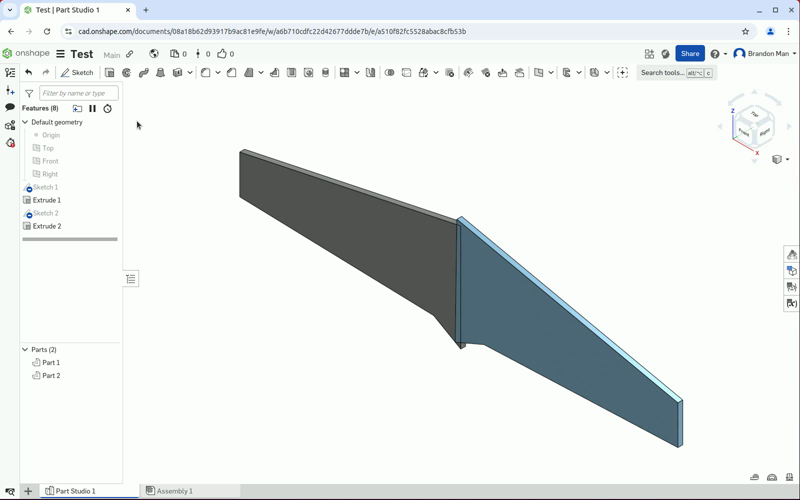
mouse_move(73, 189)
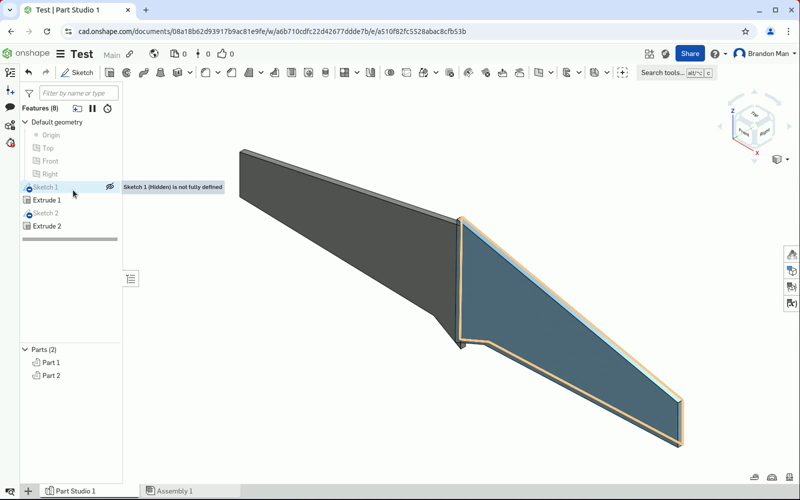
click(73, 189)